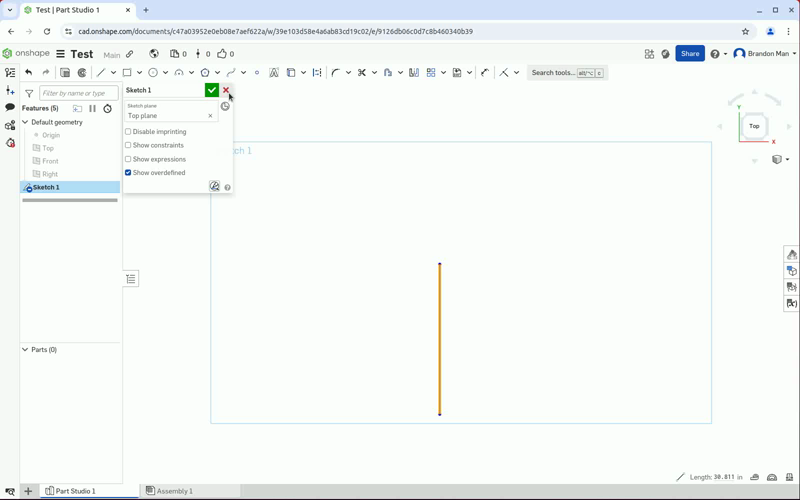
key(shift+h)
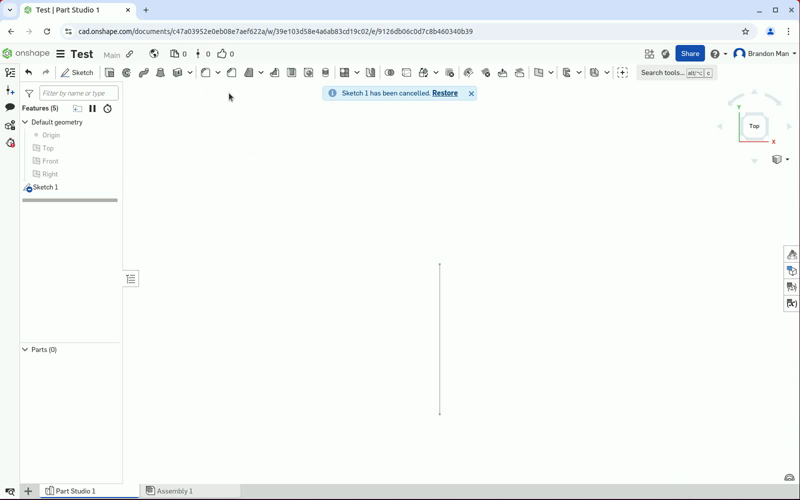
key(shift+s)
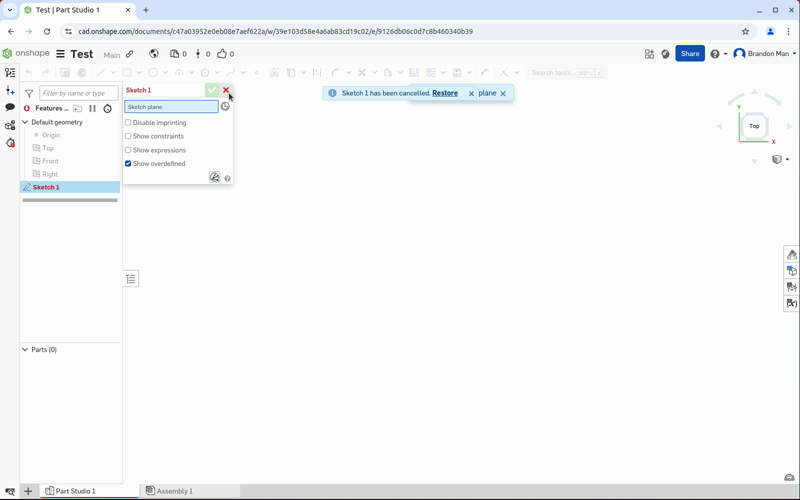
mouse_move(73, 150)
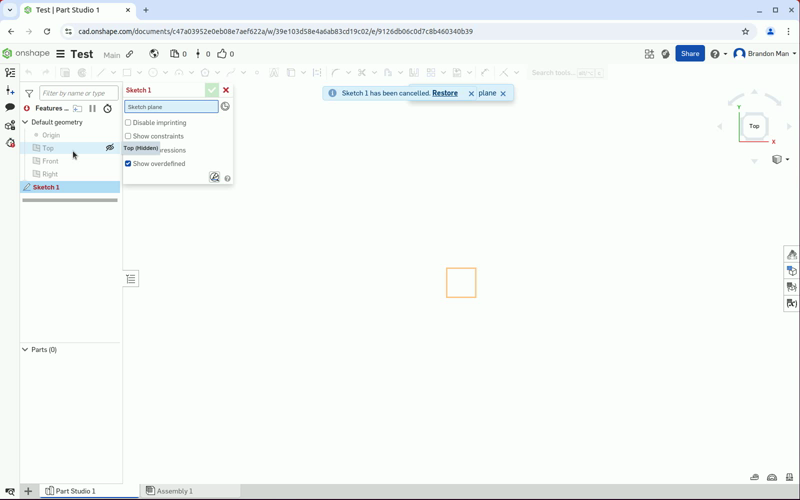
click(73, 150)
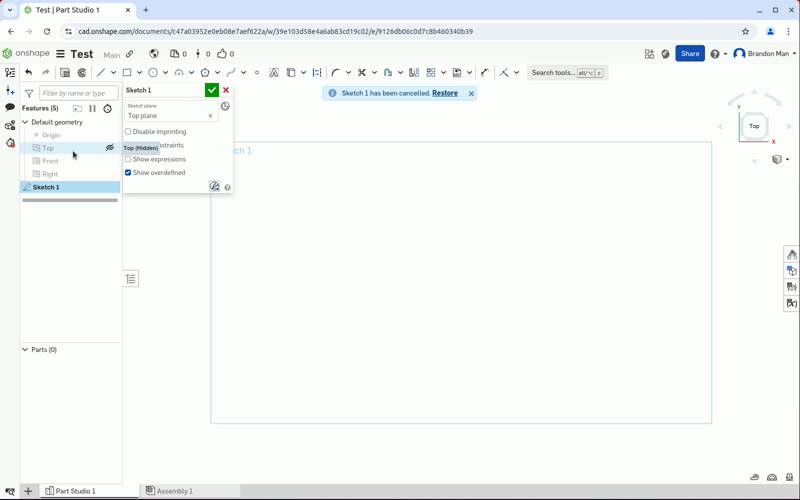
mouse_move(73, 352)
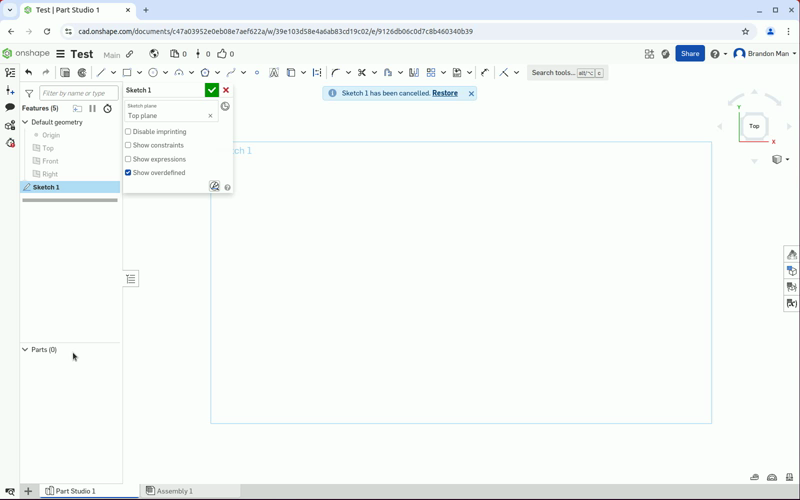
key(y)
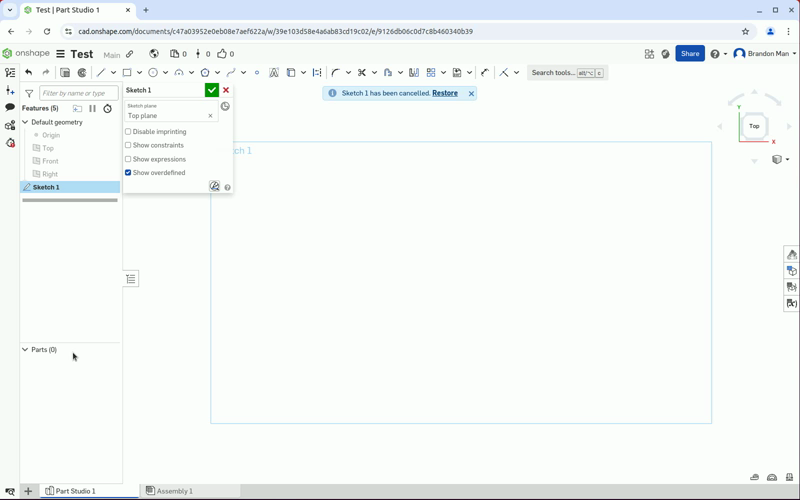
key(l)
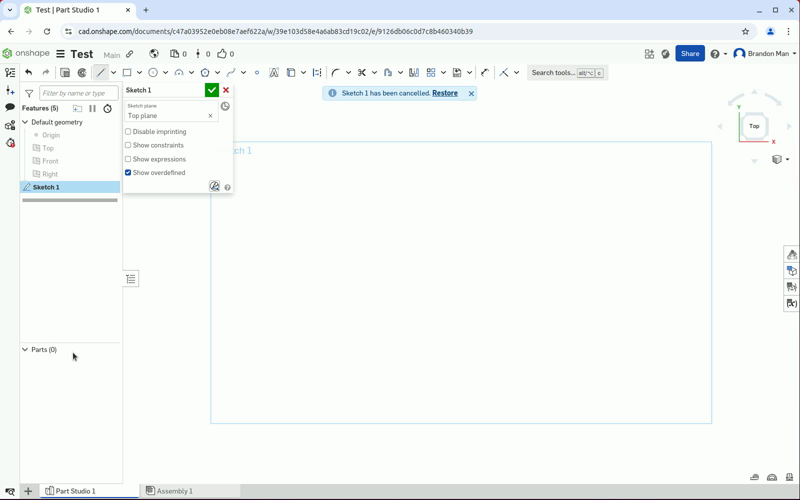
key_down(shift)
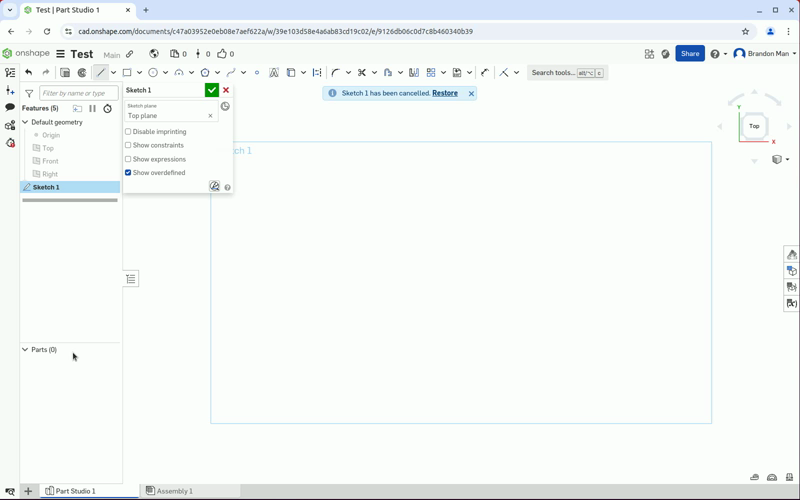
mouse_move(419, 270)
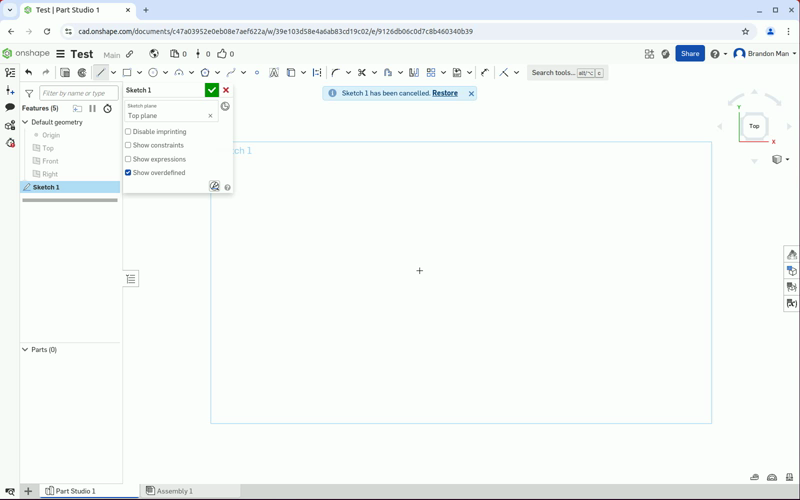
click(419, 270)
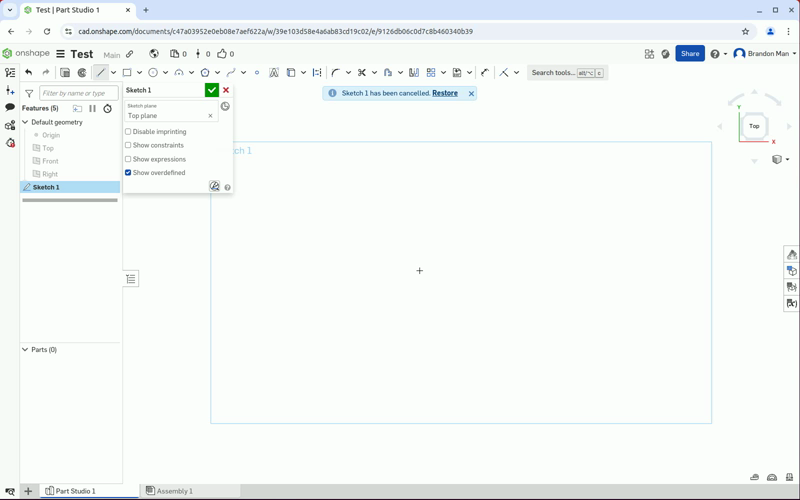
key_up(shift)
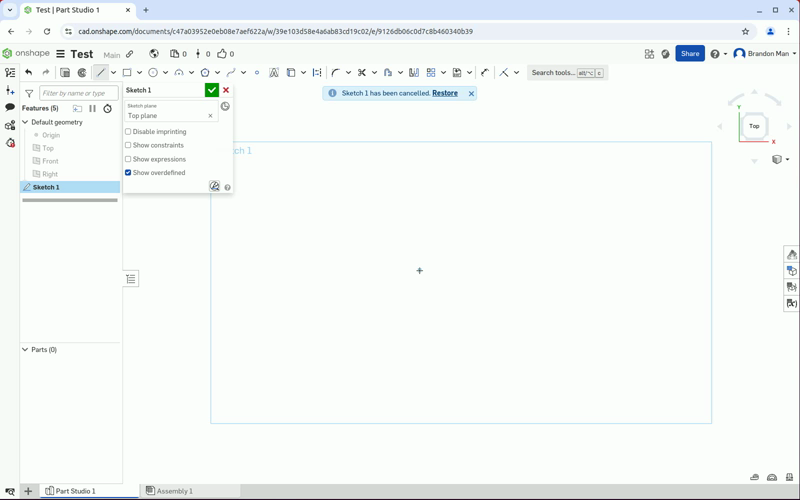
key_down(shift)
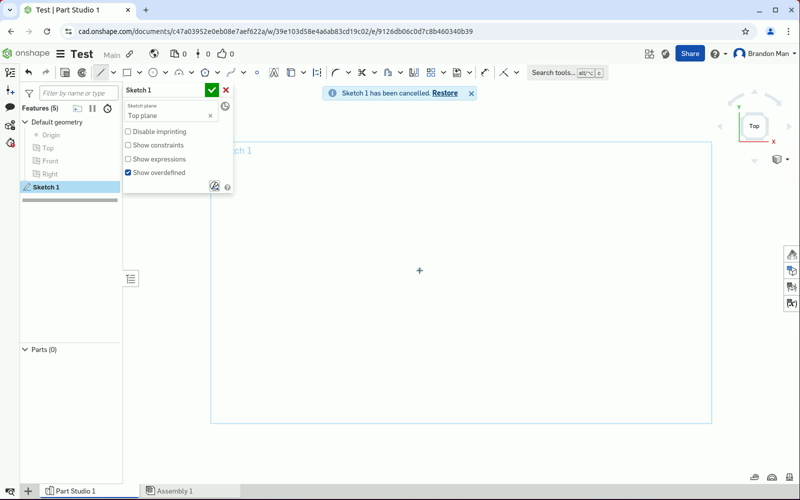
mouse_move(449, 270)
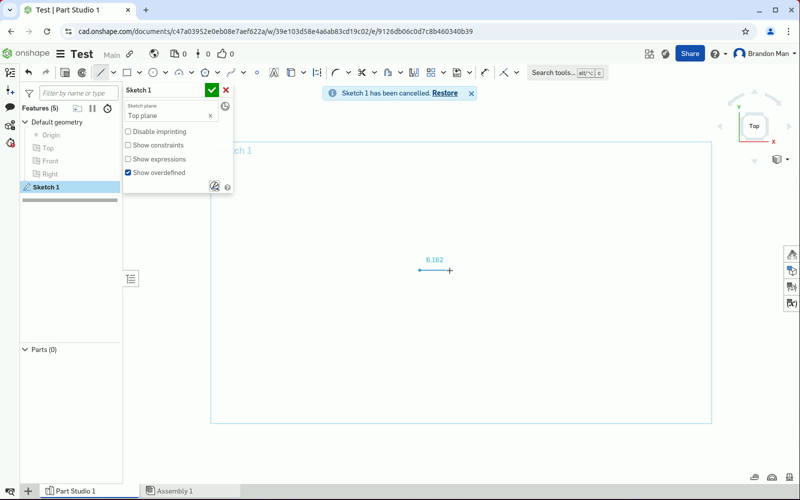
mouse_move(453, 270)
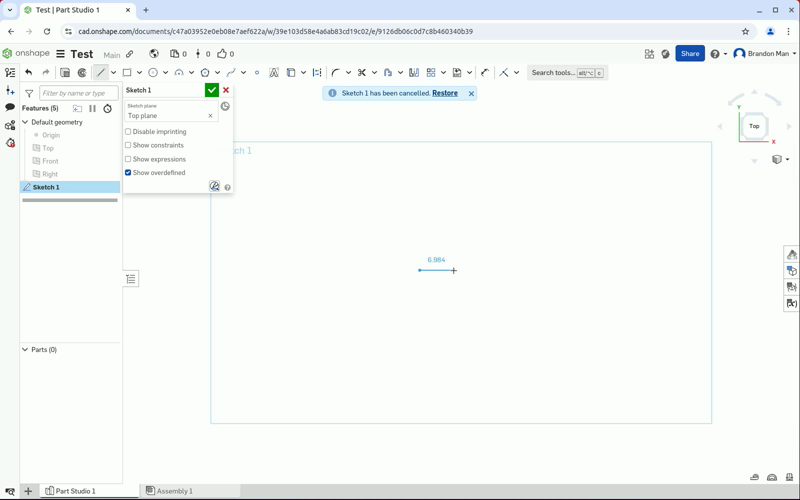
click(453, 270)
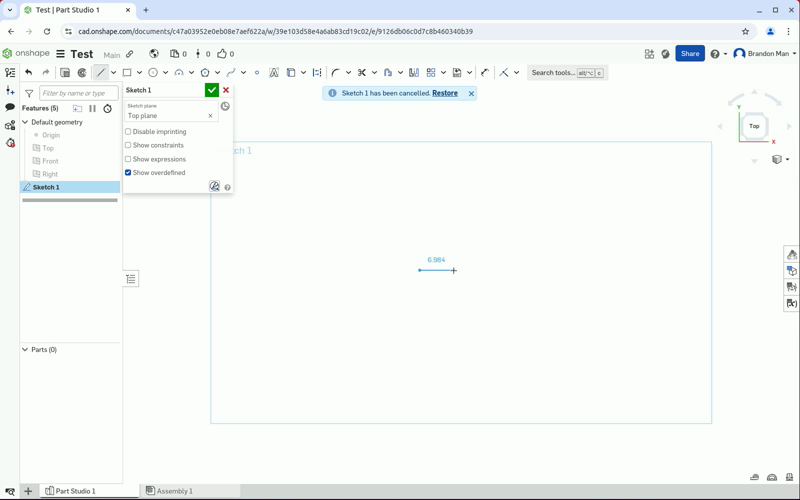
key_up(shift)
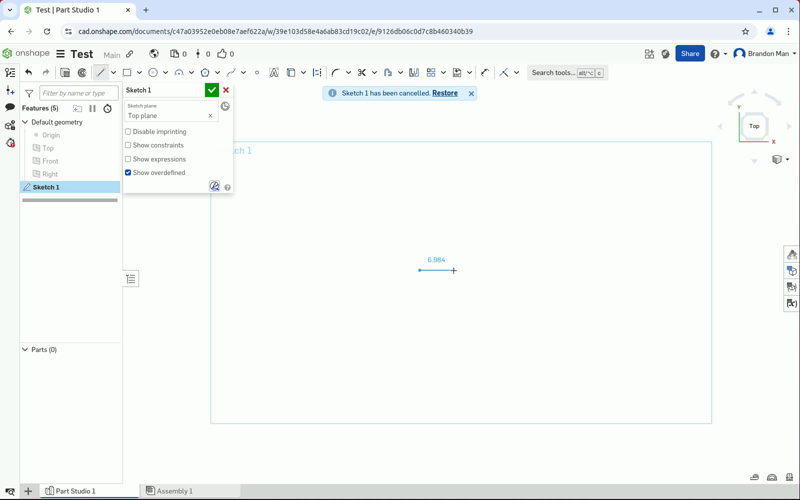
key_down(shift)
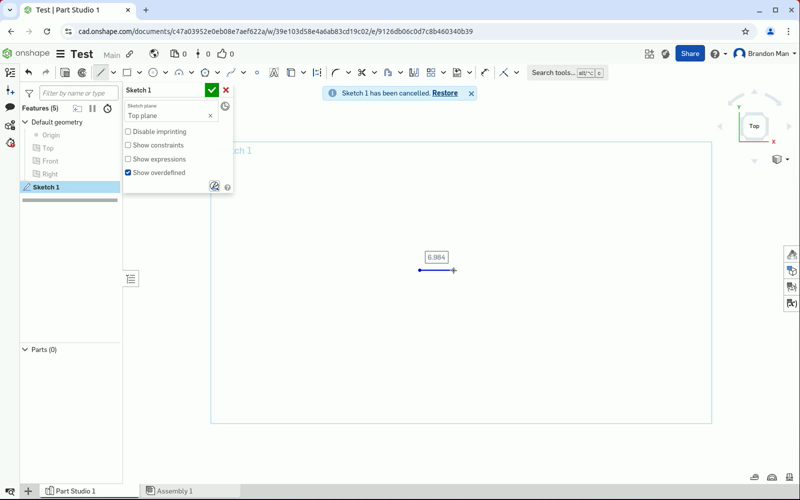
mouse_move(483, 270)
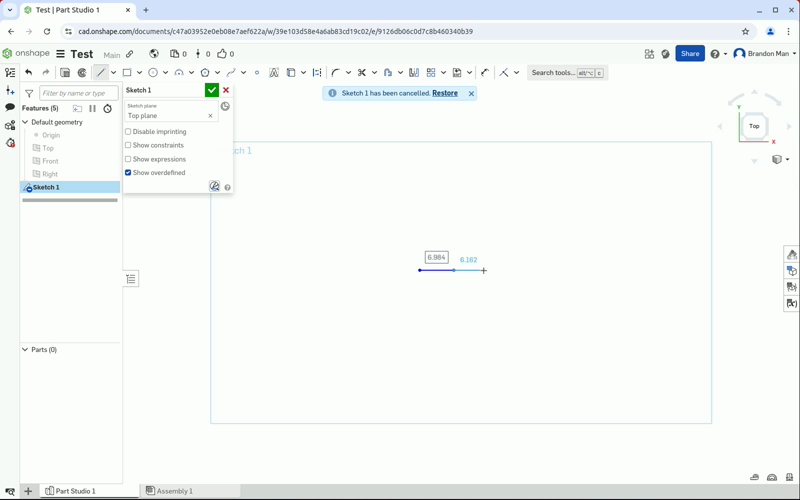
mouse_move(453, 254)
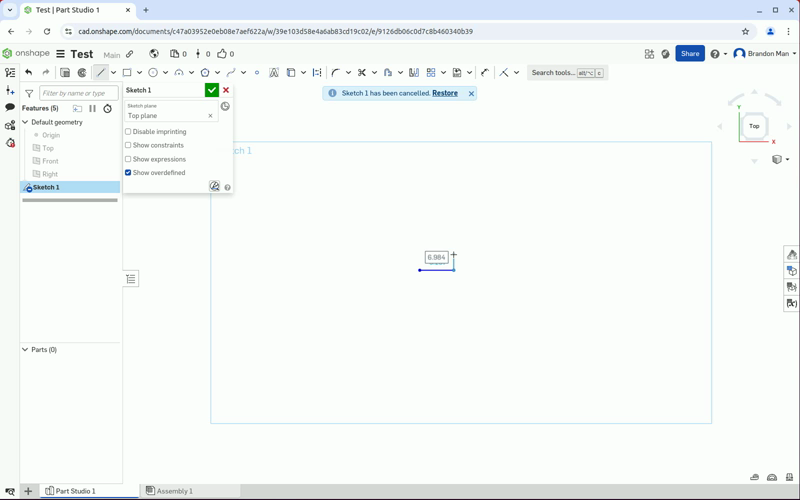
click(453, 254)
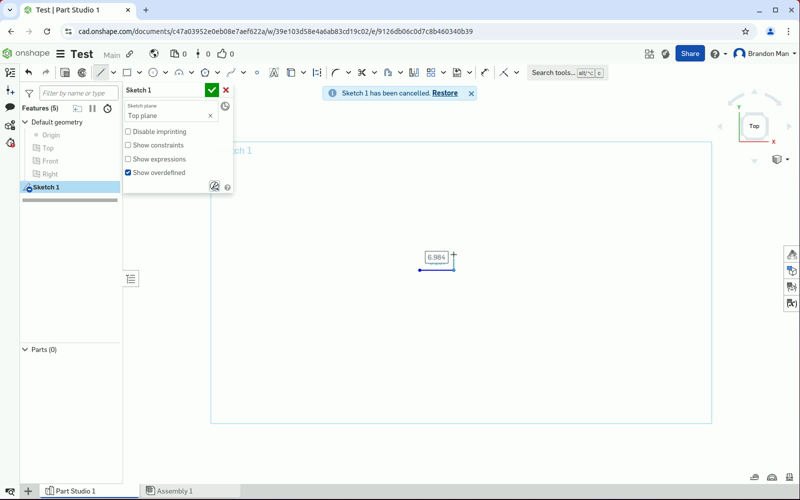
key_up(shift)
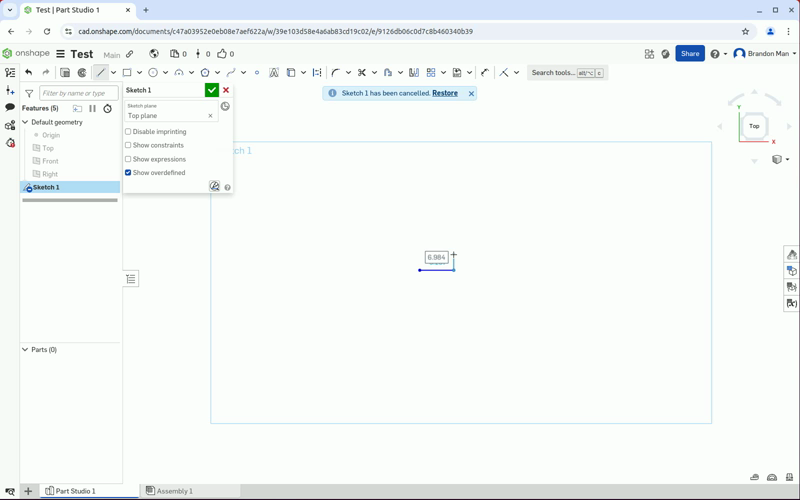
key_down(shift)
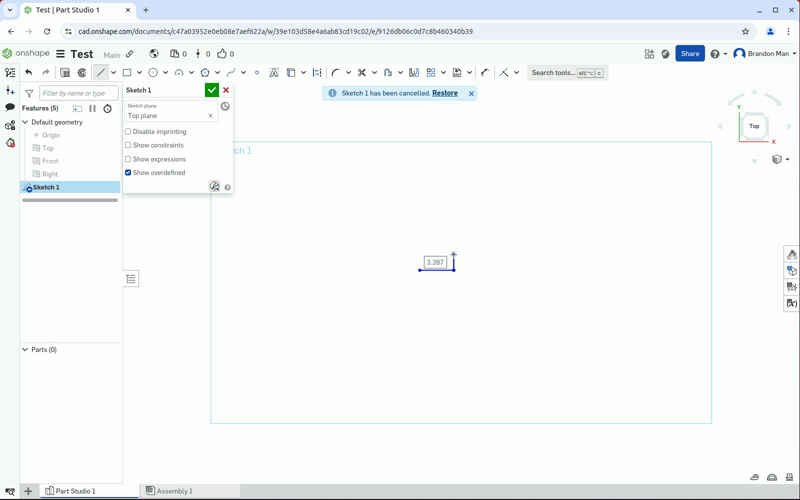
mouse_move(483, 254)
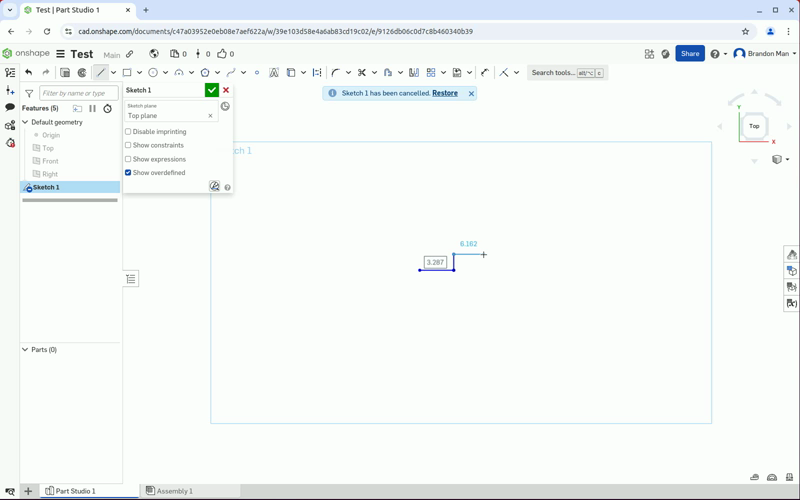
mouse_move(419, 254)
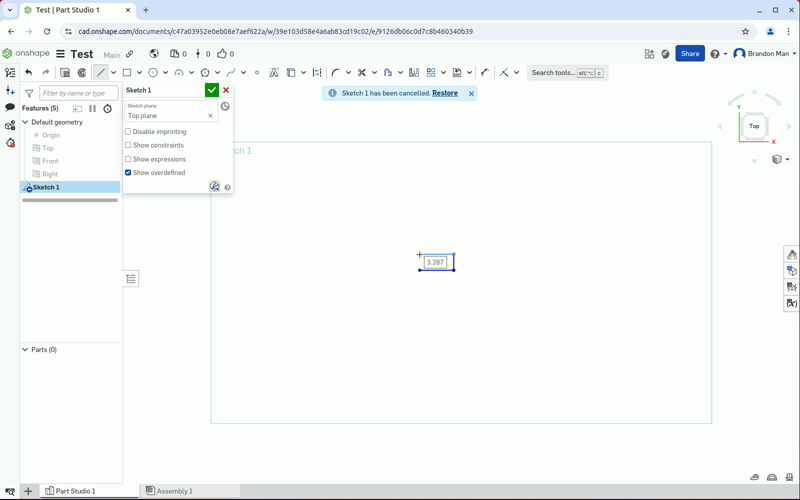
click(419, 254)
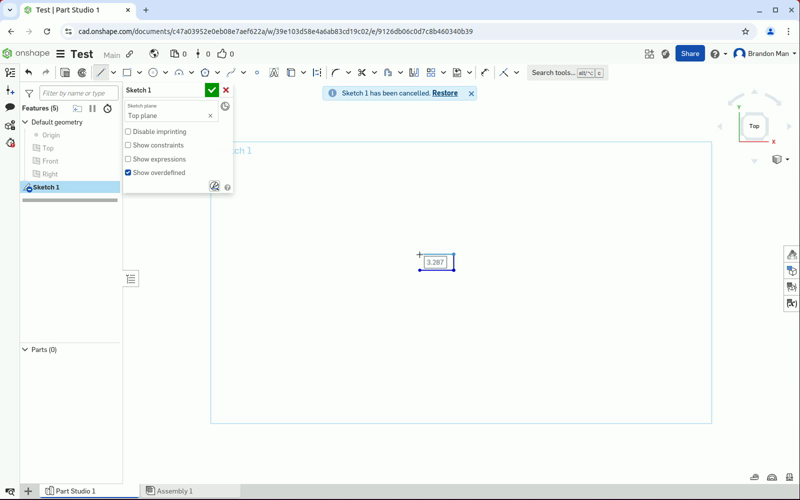
key_up(shift)
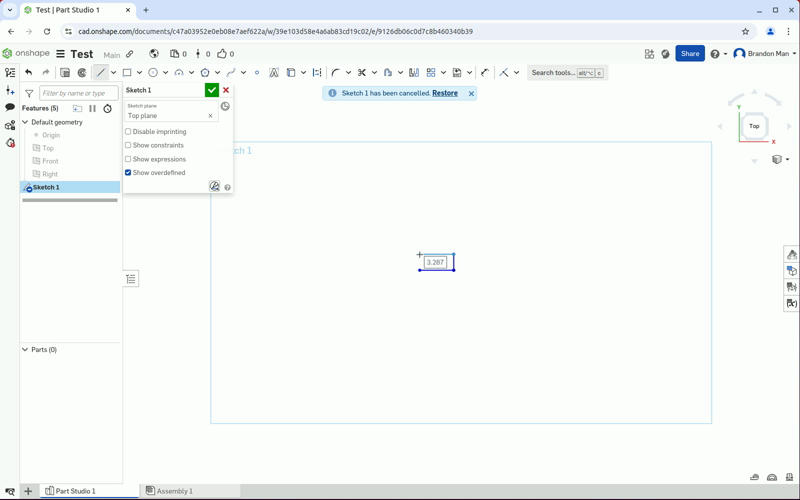
mouse_move(449, 254)
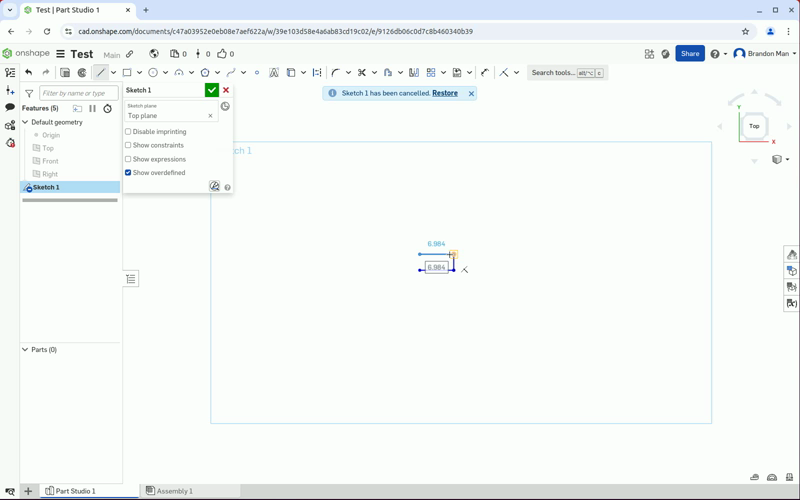
key_down(shift)
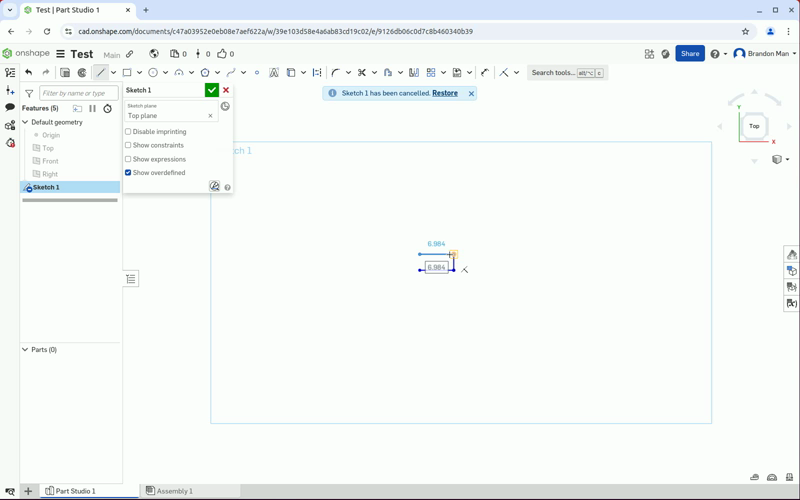
mouse_move(419, 270)
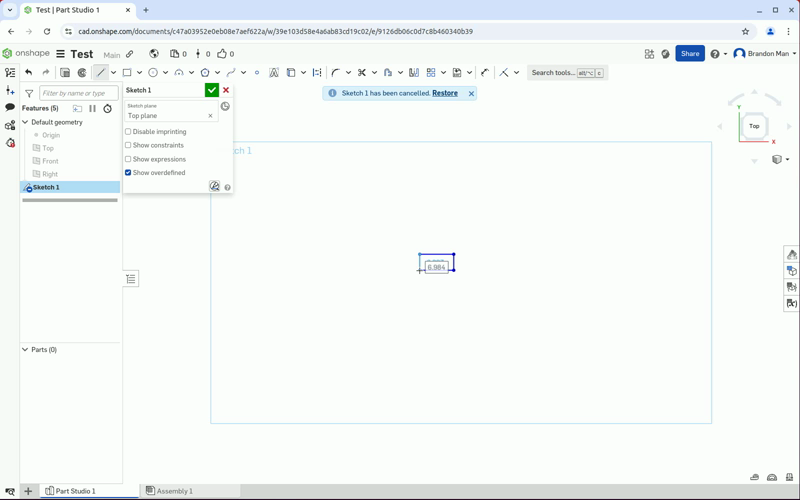
key_up(shift)
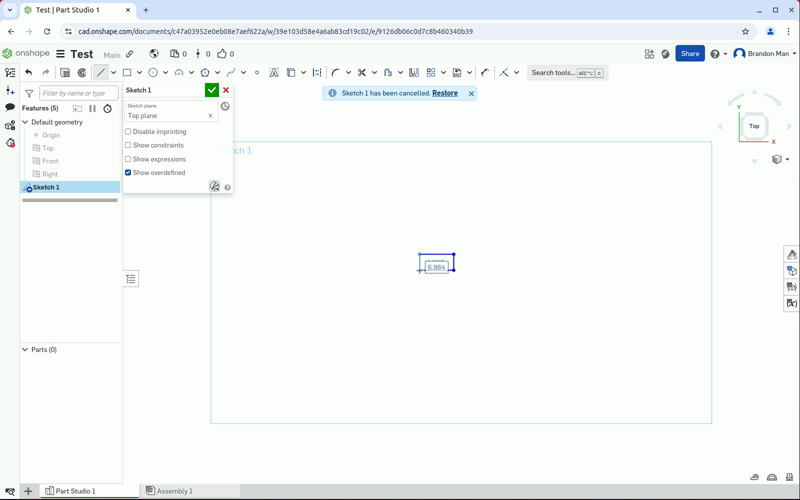
click(419, 270)
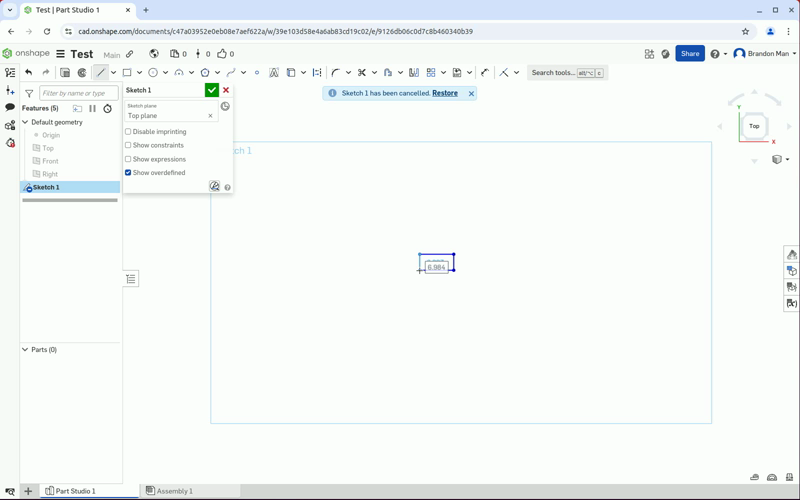
key(esc)
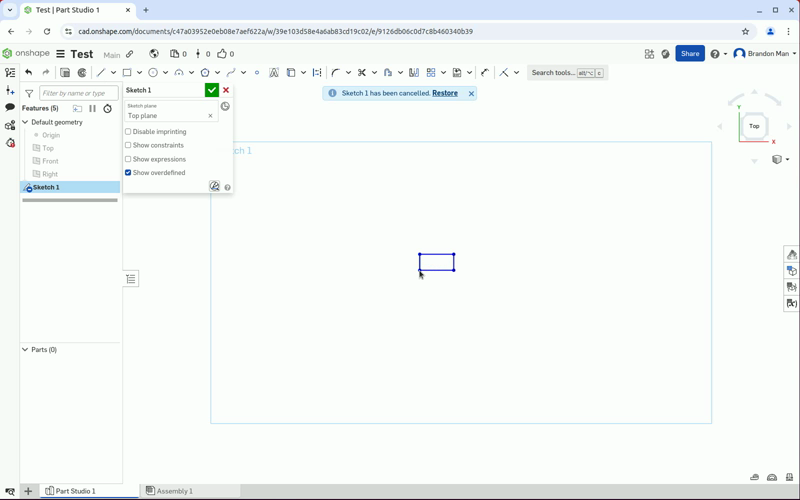
mouse_move(435, 261)
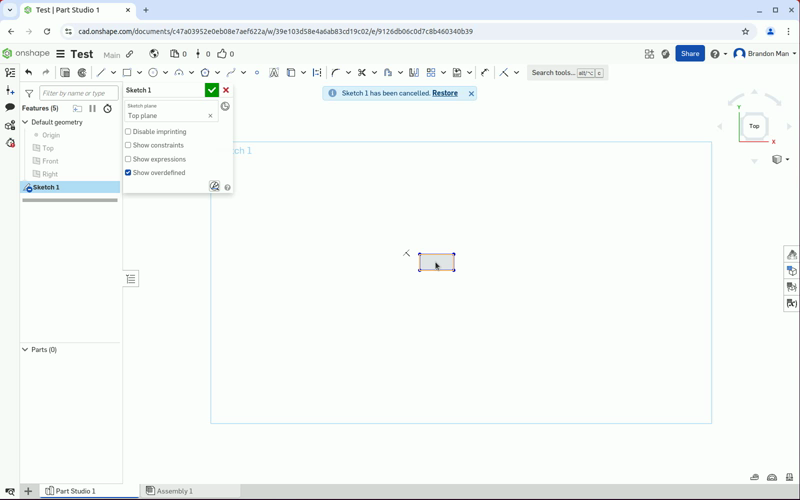
scroll(6)
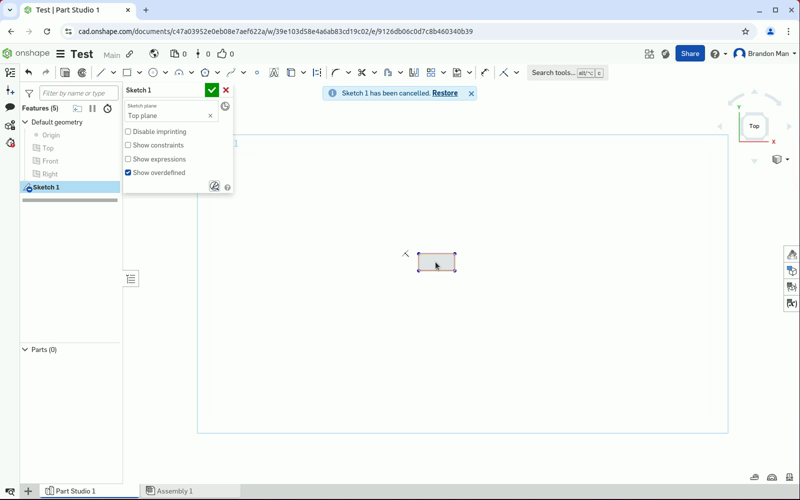
scroll(6)
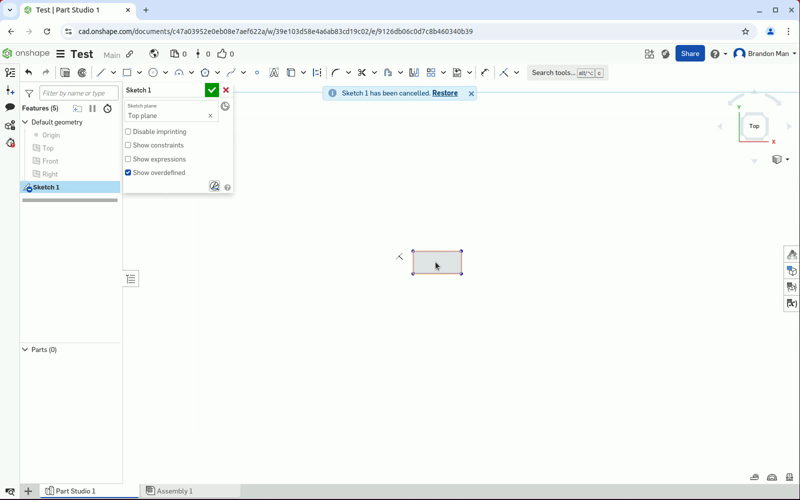
scroll(6)
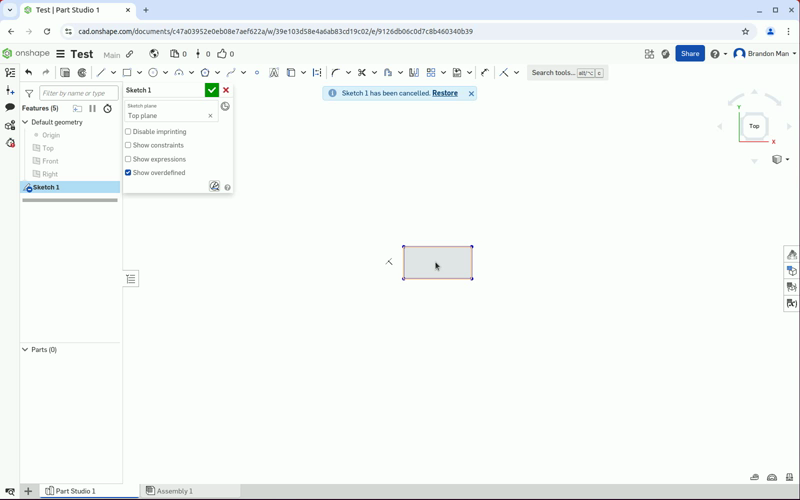
scroll(6)
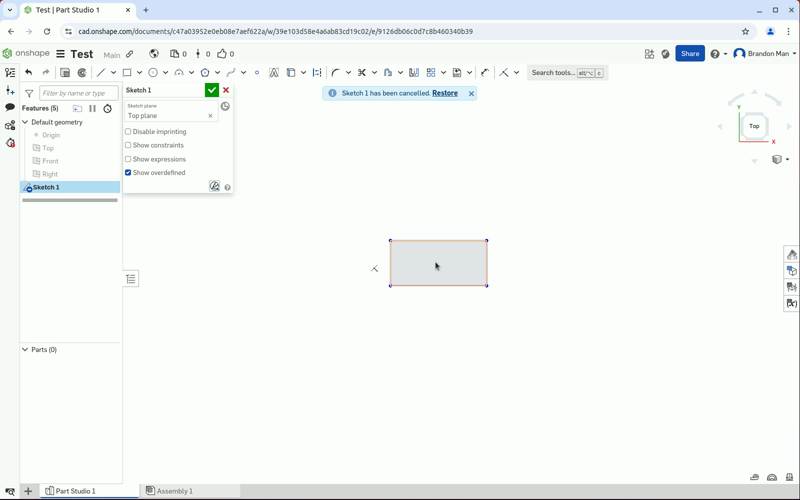
scroll(6)
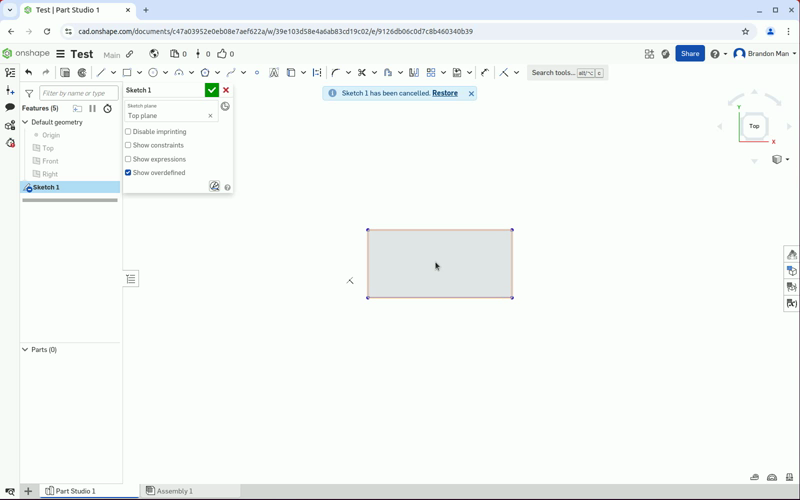
scroll(6)
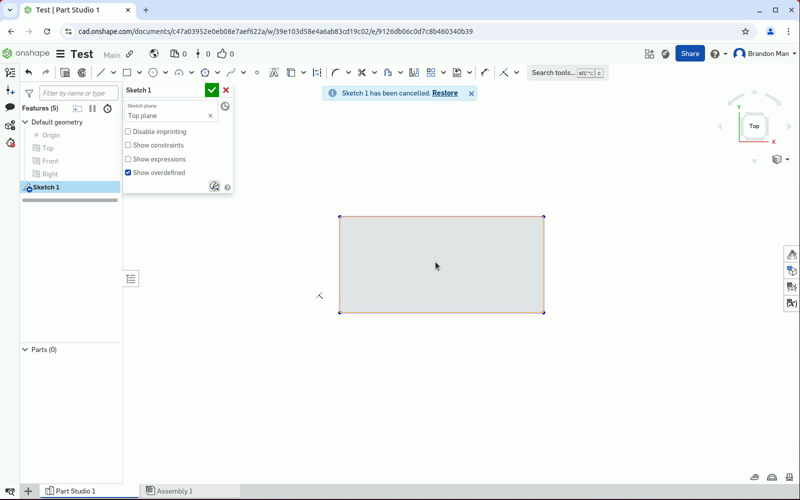
scroll(6)
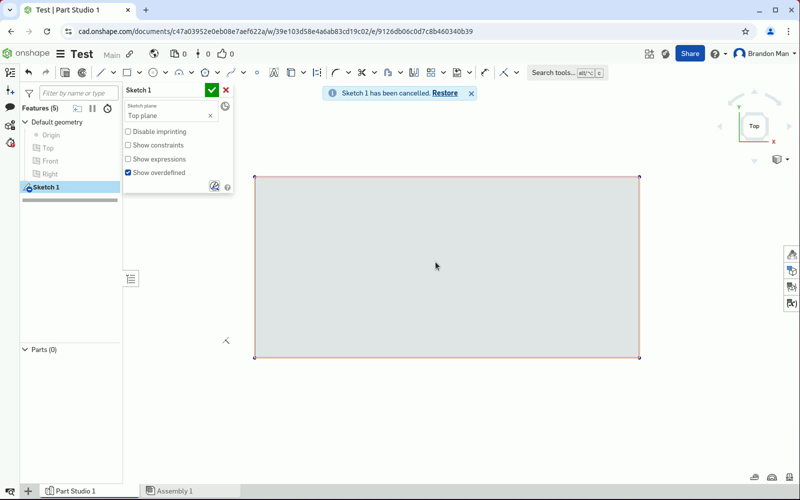
click(435, 261)
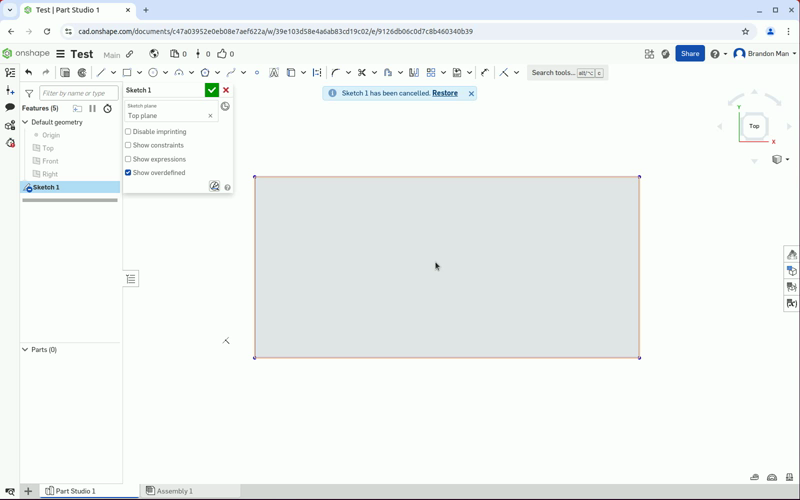
scroll(-6)
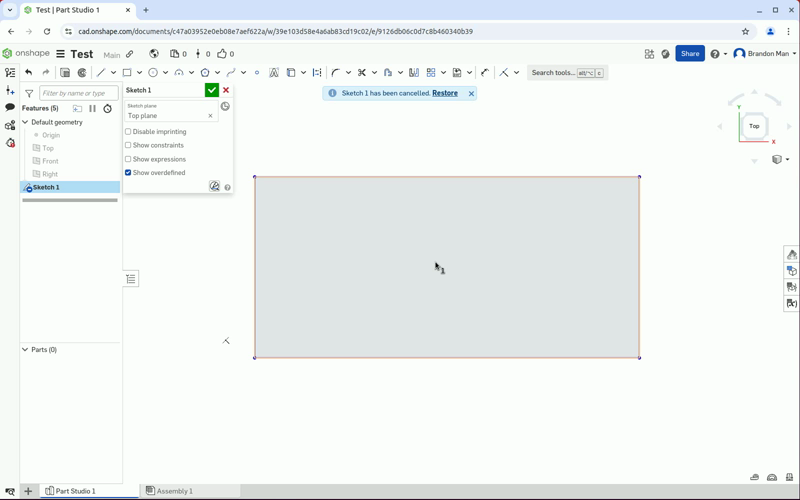
scroll(-6)
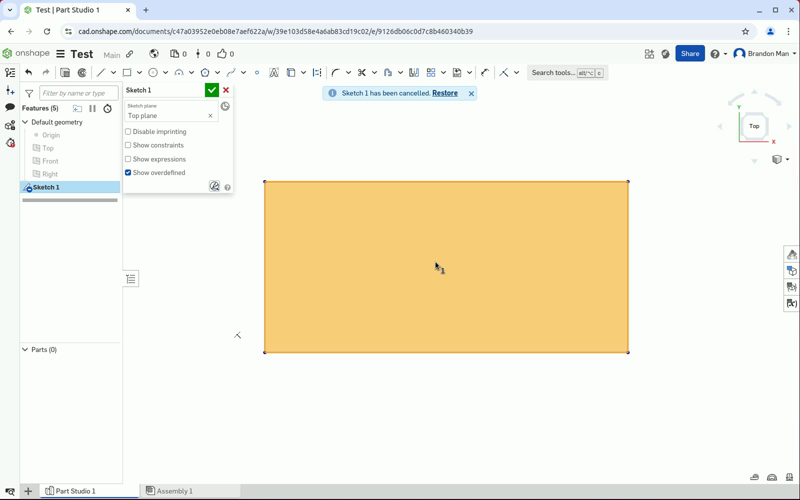
scroll(-6)
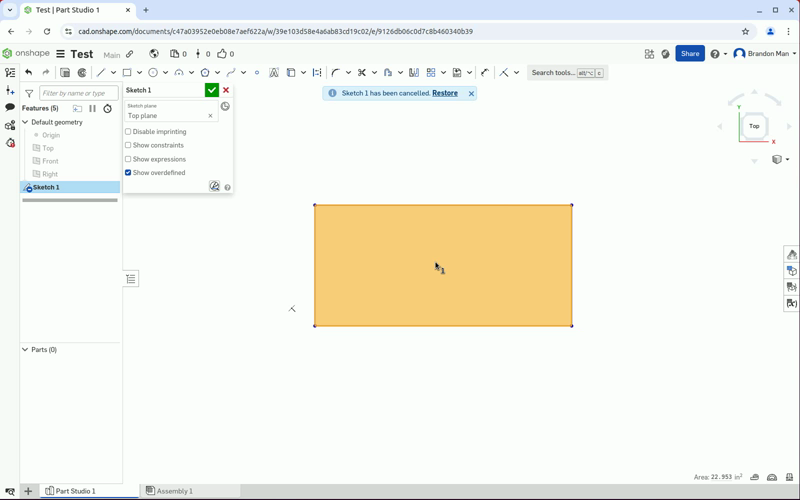
scroll(-6)
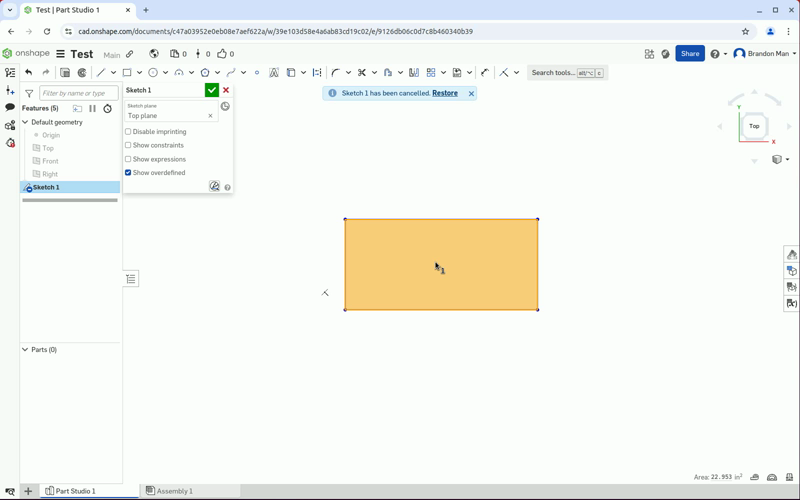
scroll(-6)
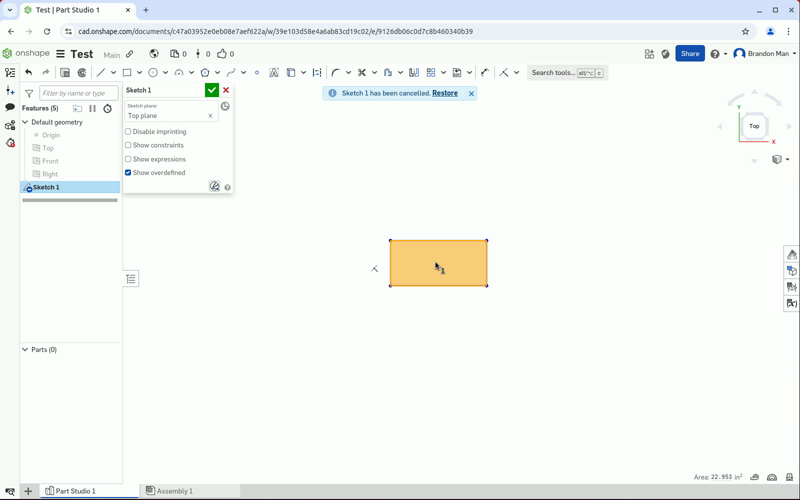
scroll(-6)
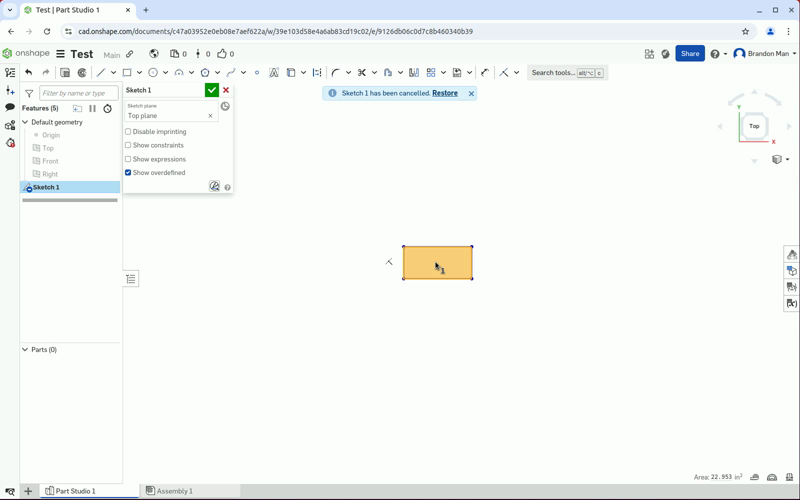
scroll(-6)
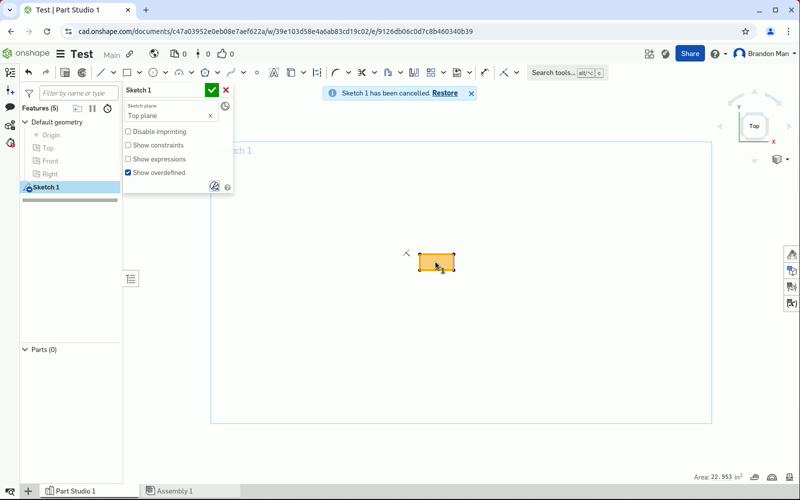
mouse_move(73, 352)
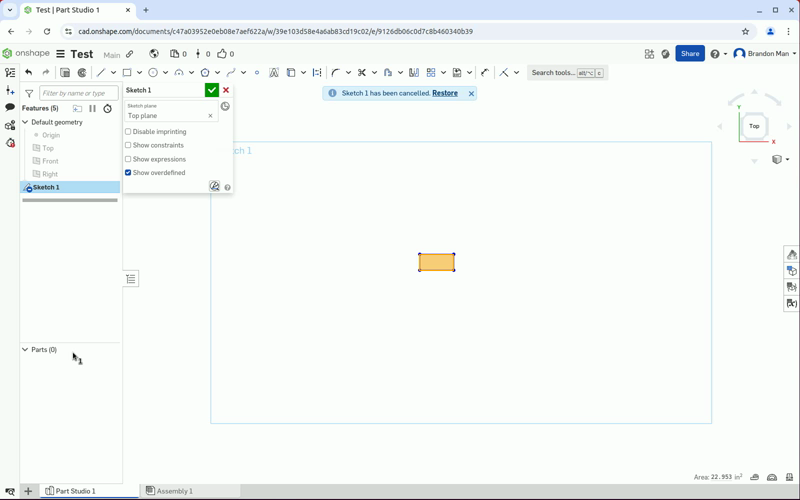
key(shift+y)
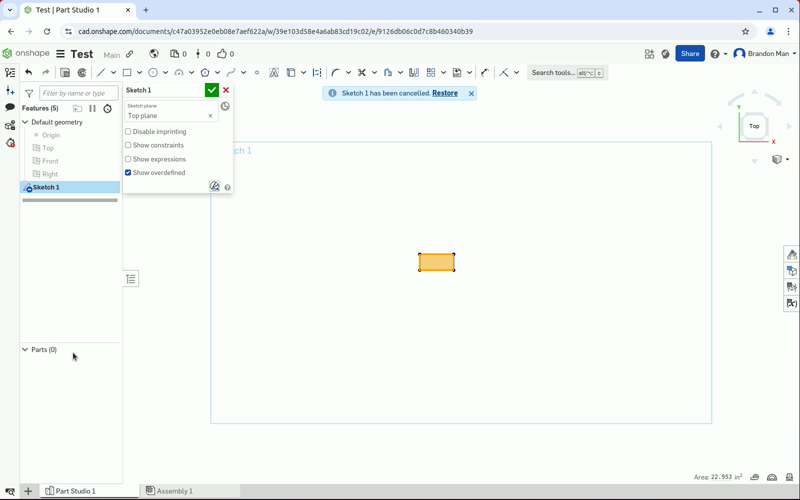
key(shift+e)
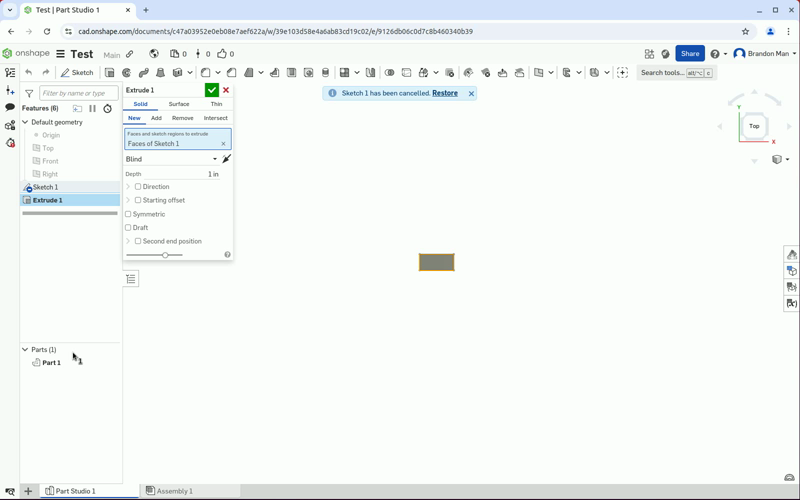
mouse_move(143, 106)
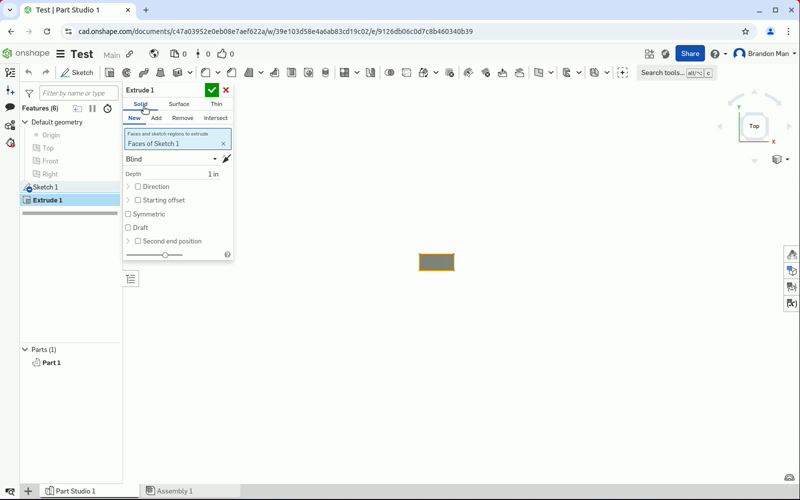
click(143, 106)
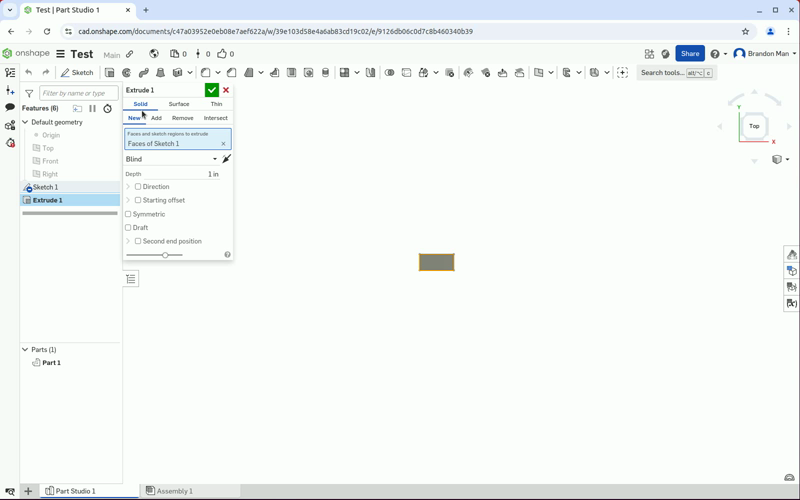
mouse_move(137, 120)
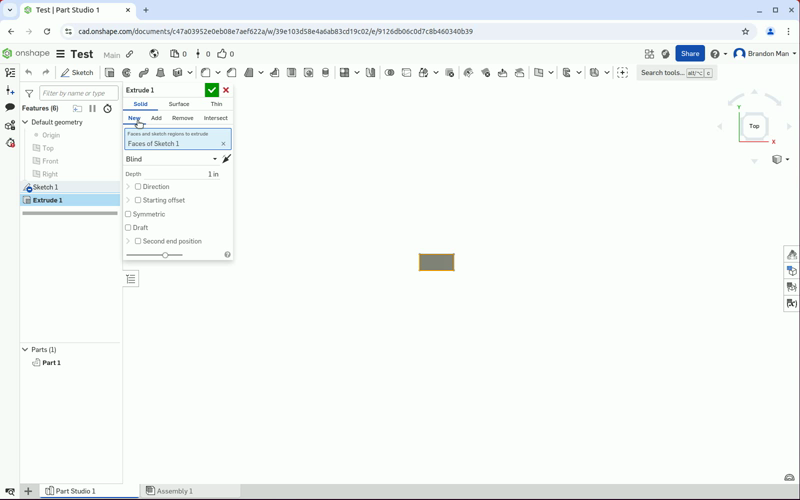
click(137, 120)
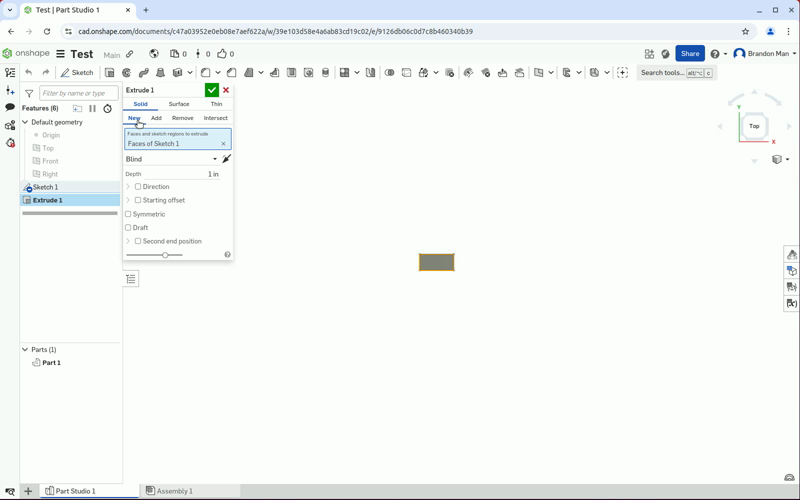
key(tab, 4)
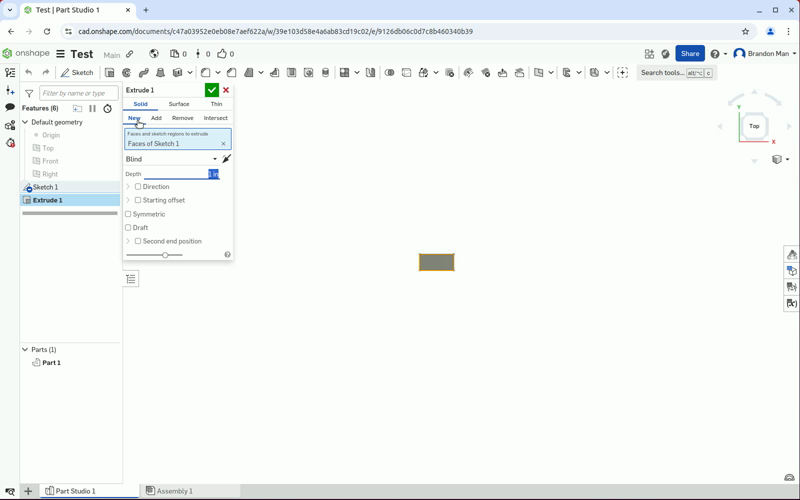
text(2.889)
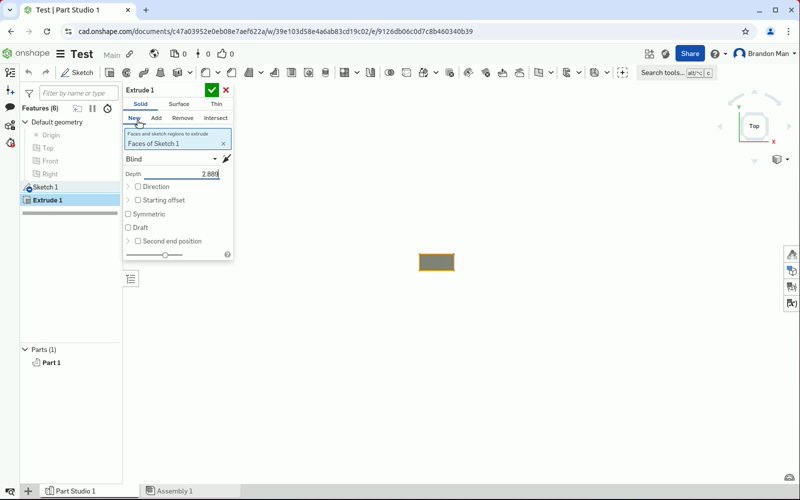
key(enter)
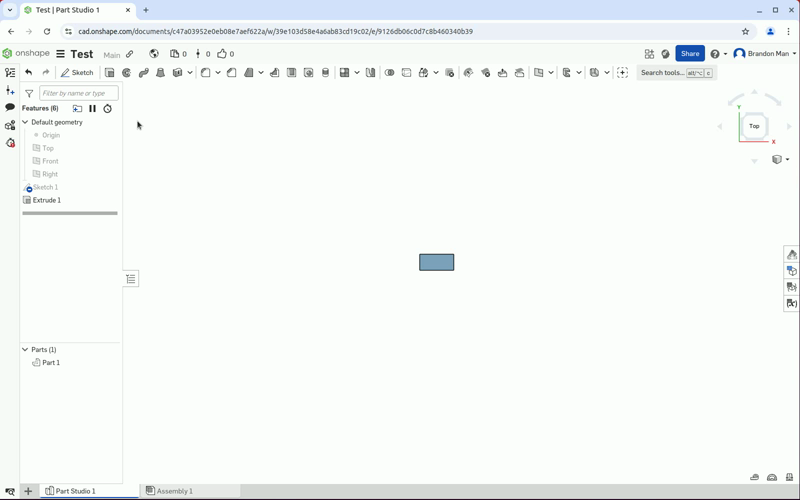
key(shift+h)
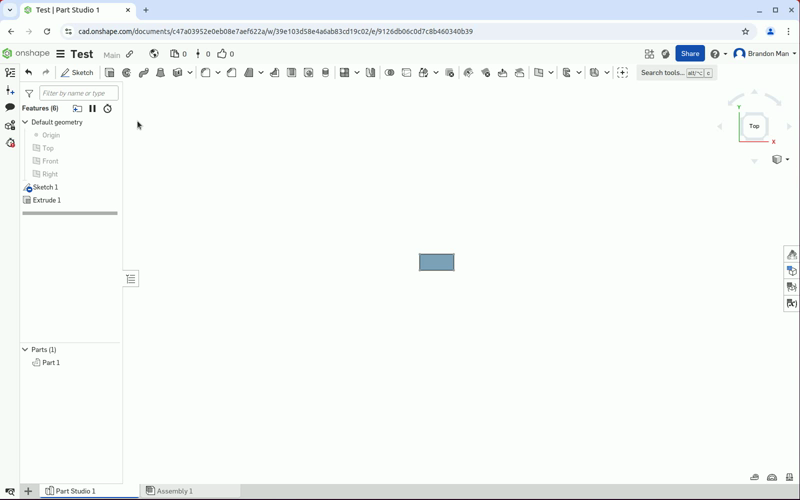
key(shift+h)
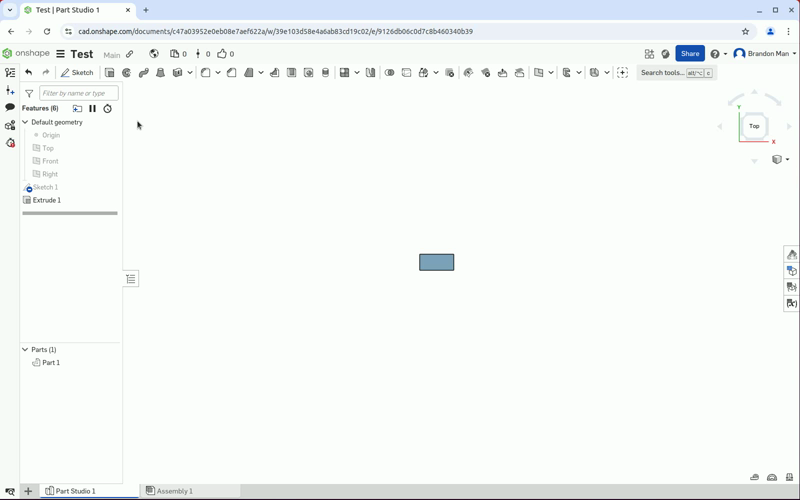
mouse_move(73, 189)
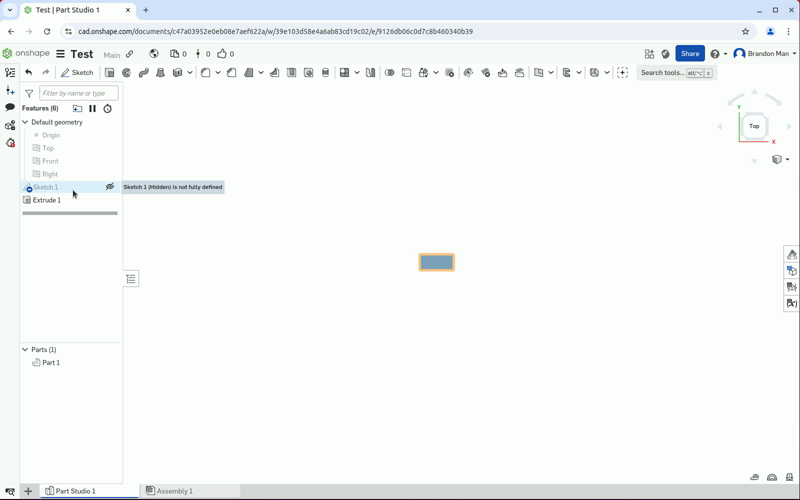
click(73, 189)
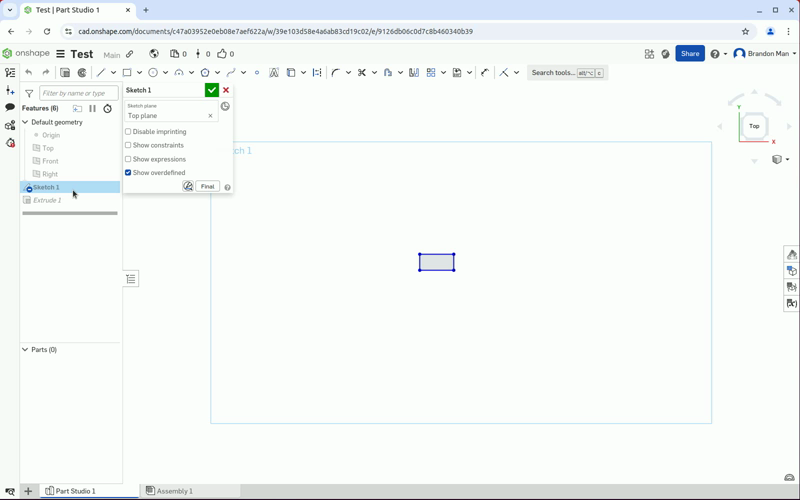
mouse_move(229, 92)
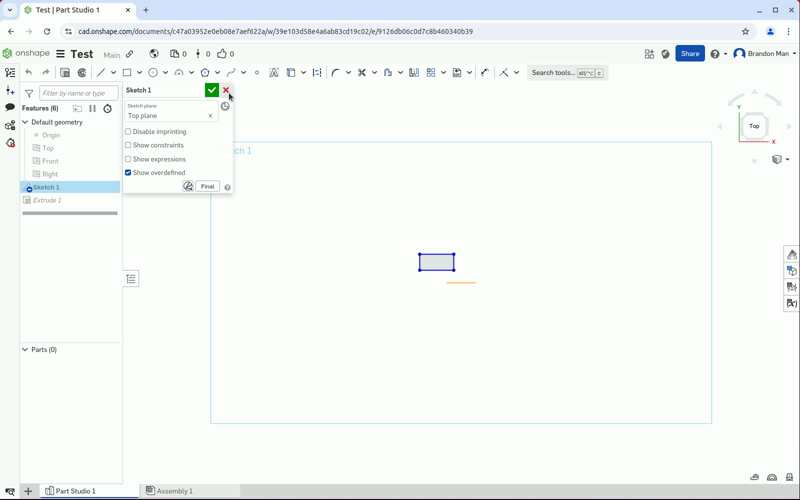
click(229, 92)
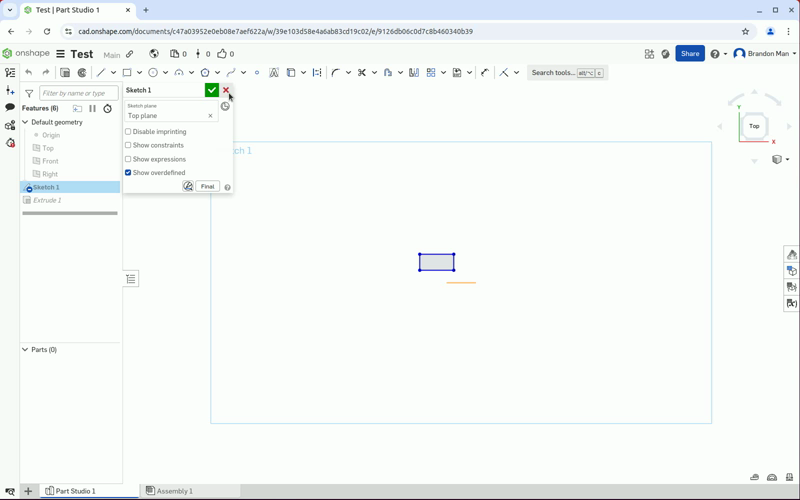
key(shift+s)
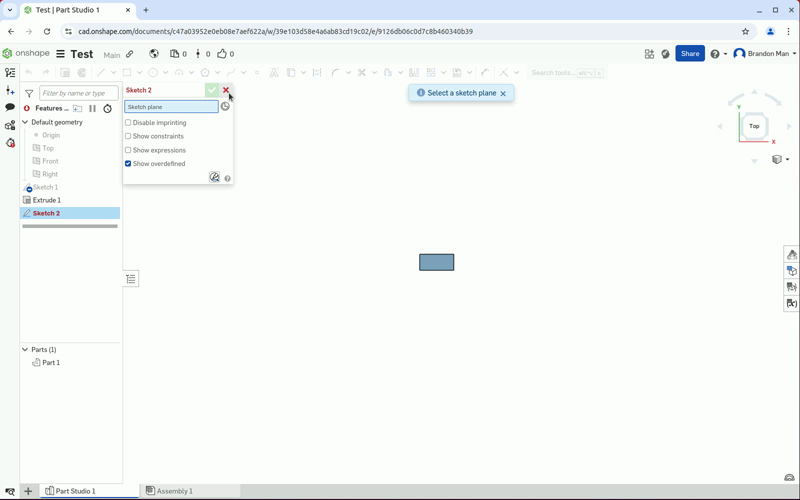
mouse_move(73, 150)
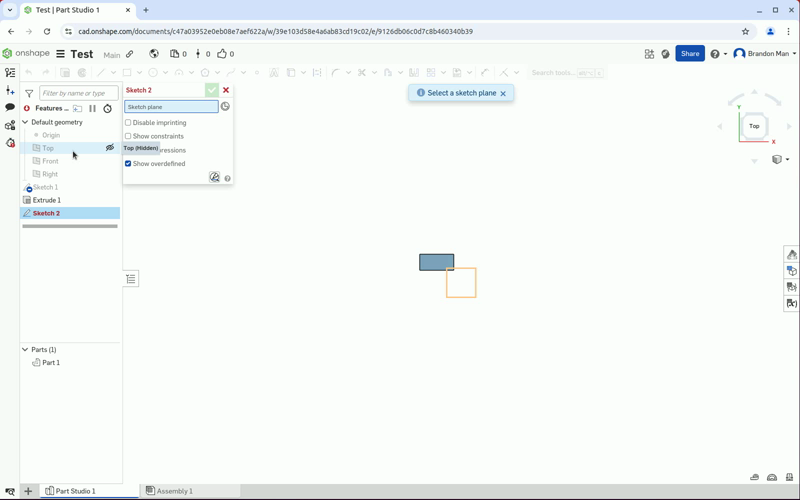
click(73, 150)
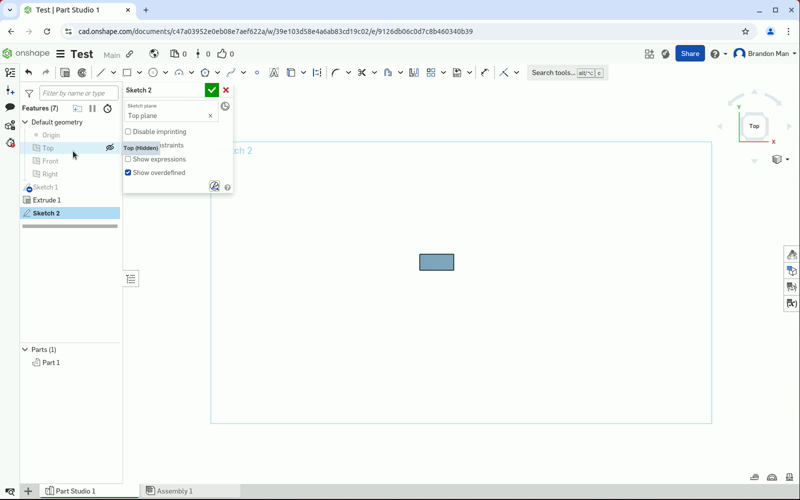
mouse_move(73, 352)
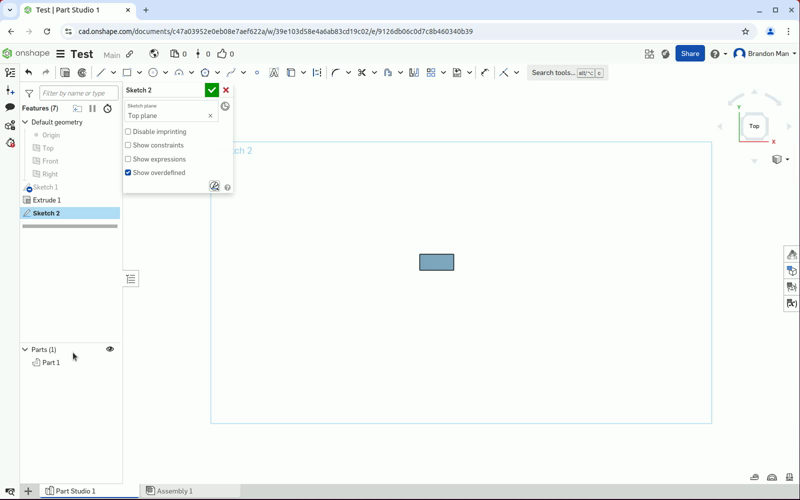
key(y)
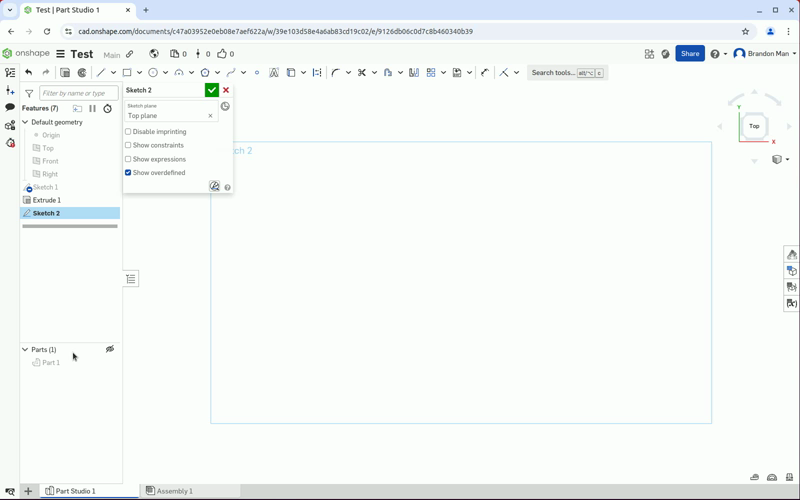
key(l)
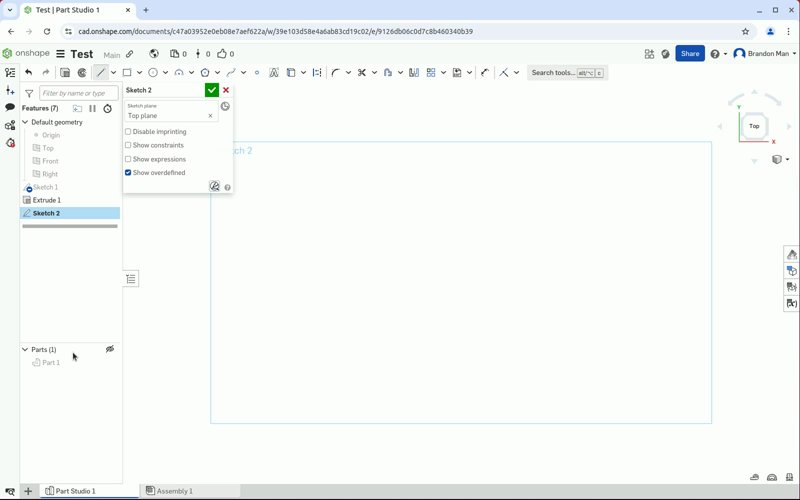
key_down(shift)
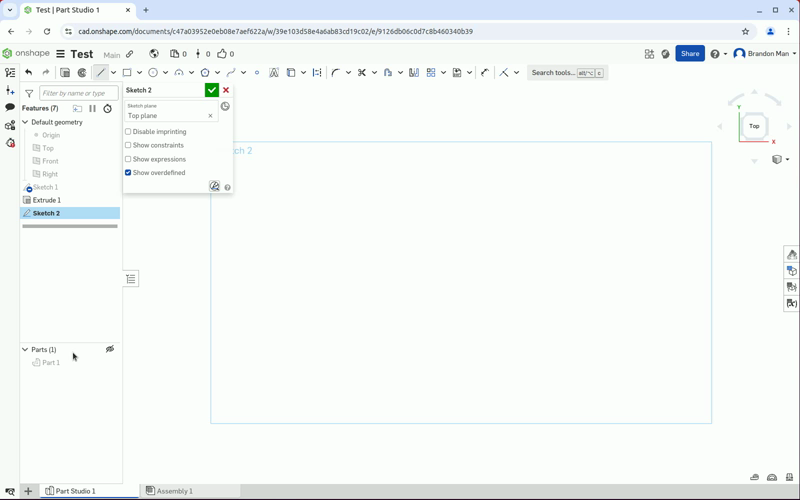
mouse_move(452, 311)
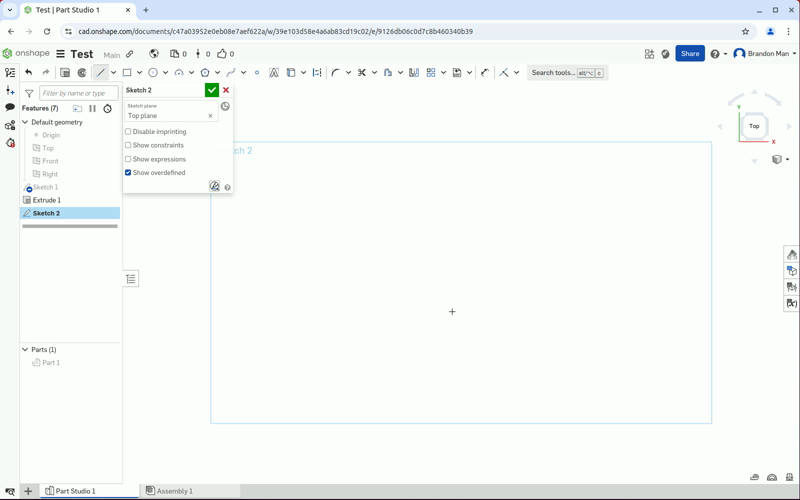
click(452, 311)
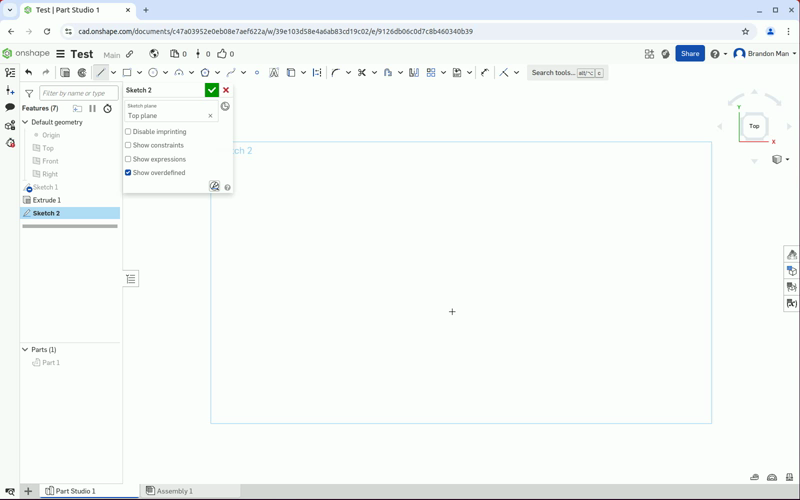
key_up(shift)
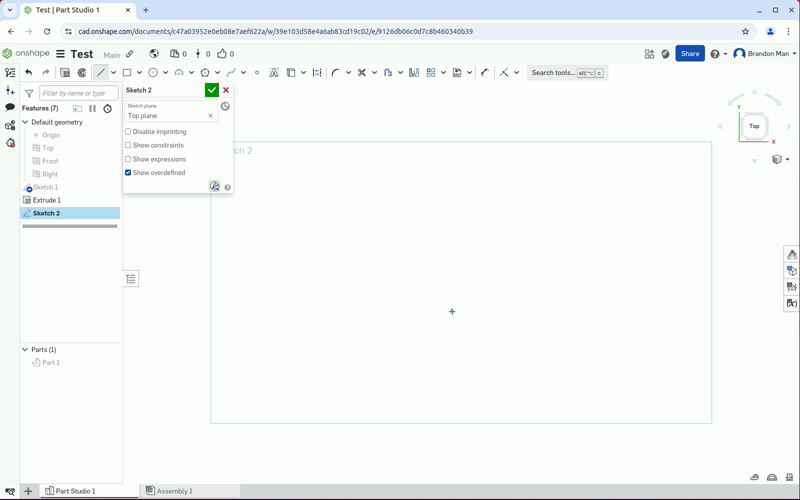
key_down(shift)
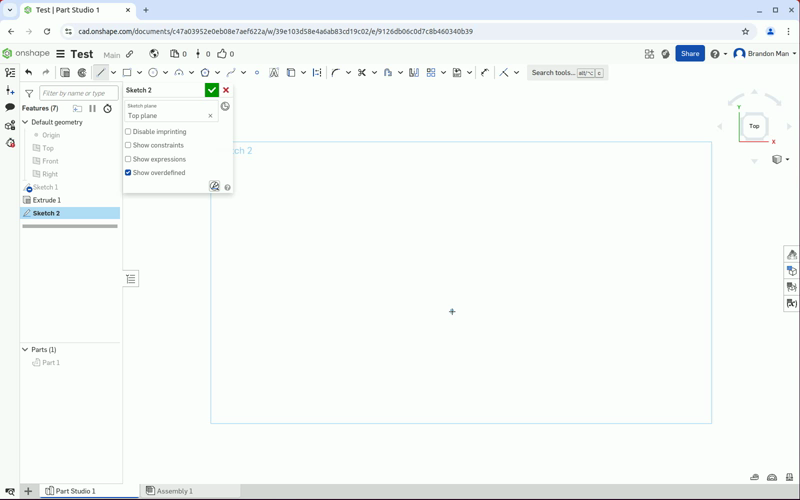
mouse_move(482, 311)
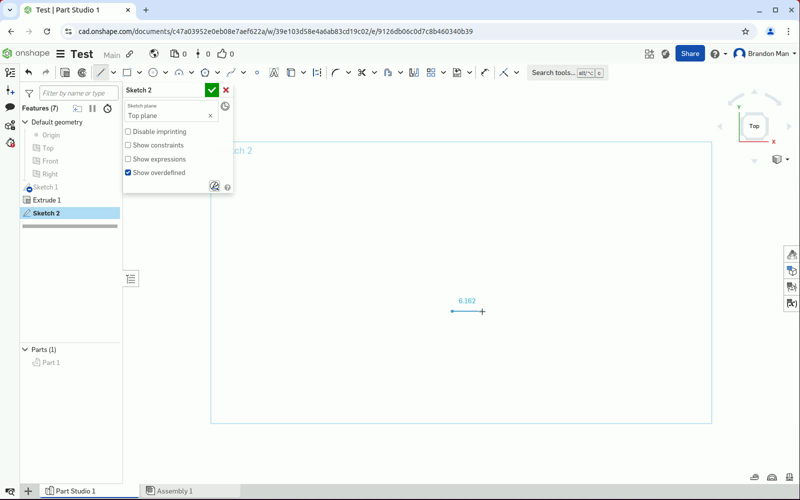
mouse_move(468, 311)
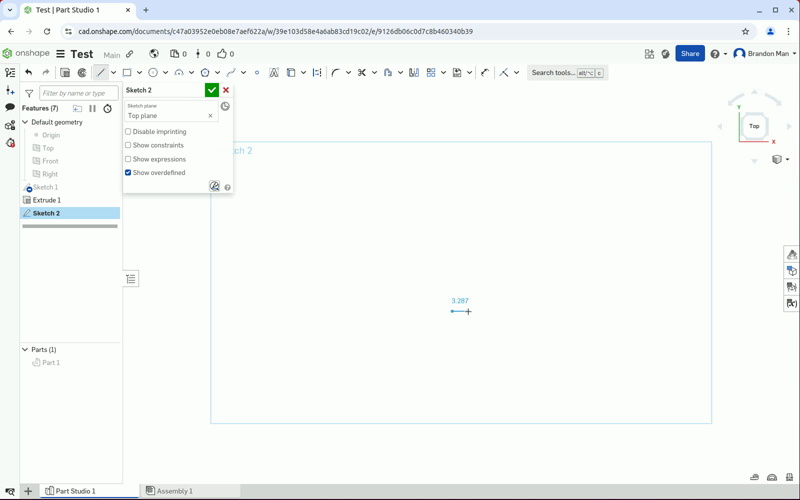
click(468, 311)
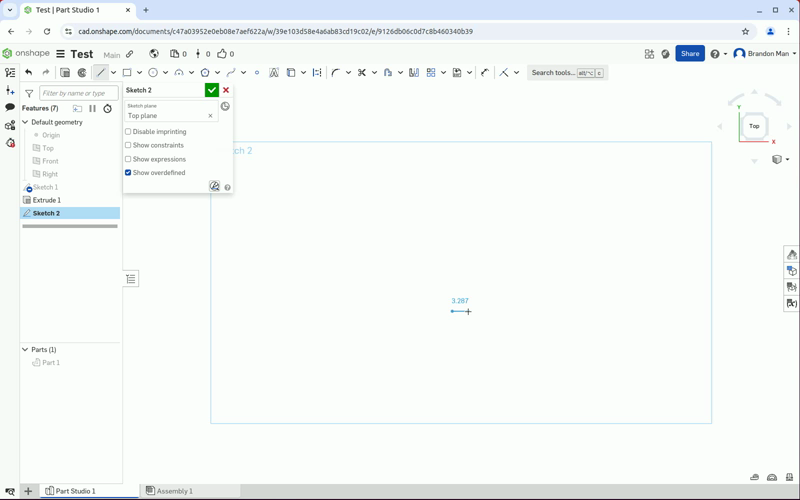
key_up(shift)
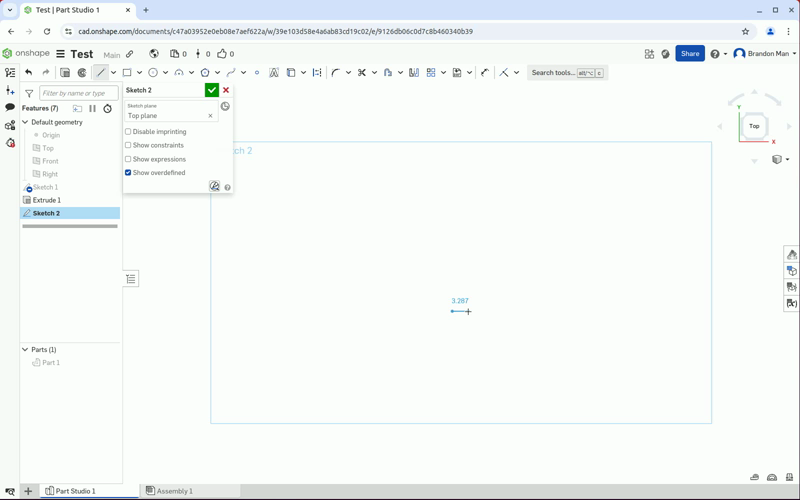
key_down(shift)
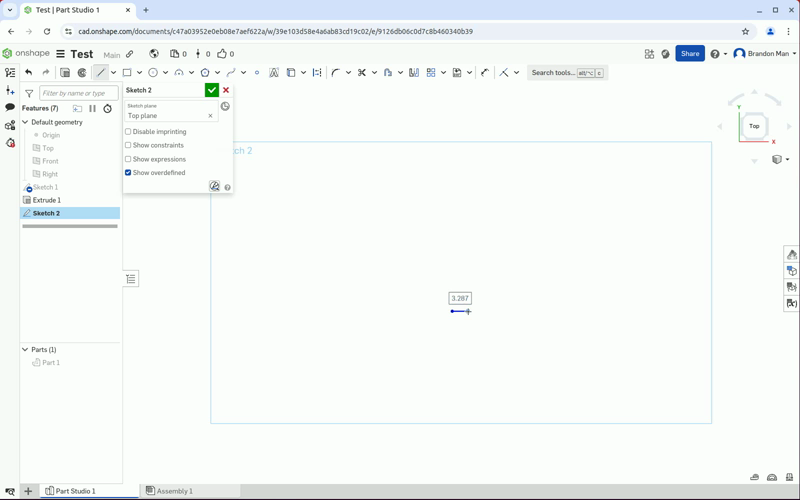
mouse_move(498, 311)
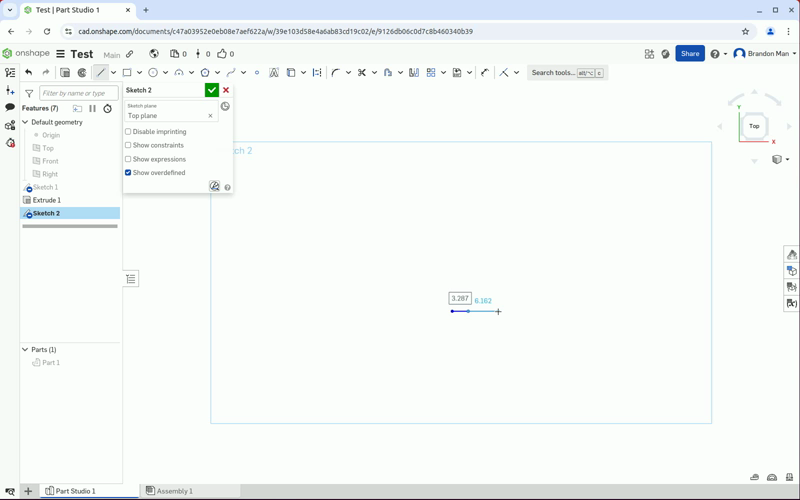
mouse_move(468, 253)
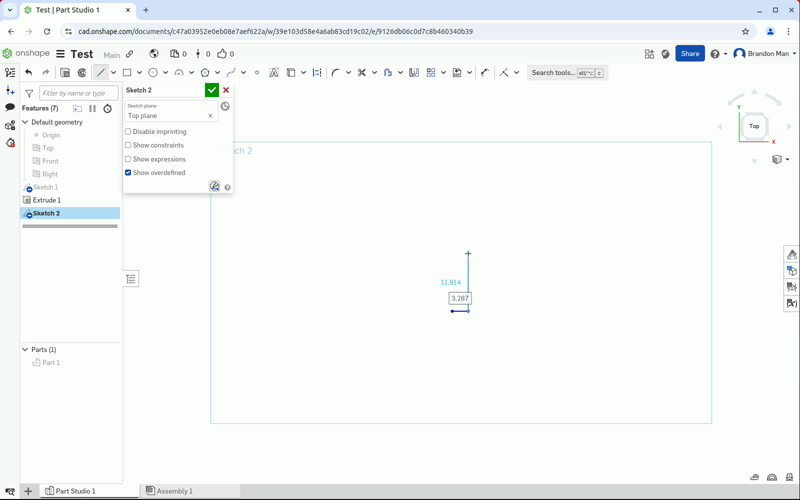
click(468, 253)
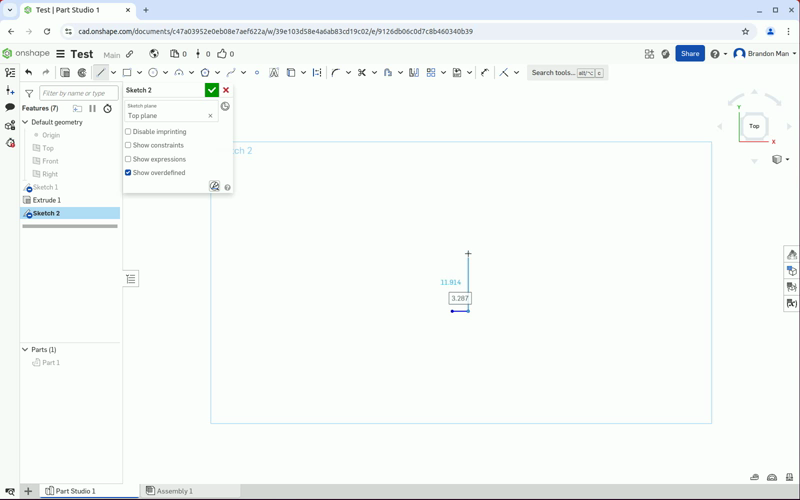
key_up(shift)
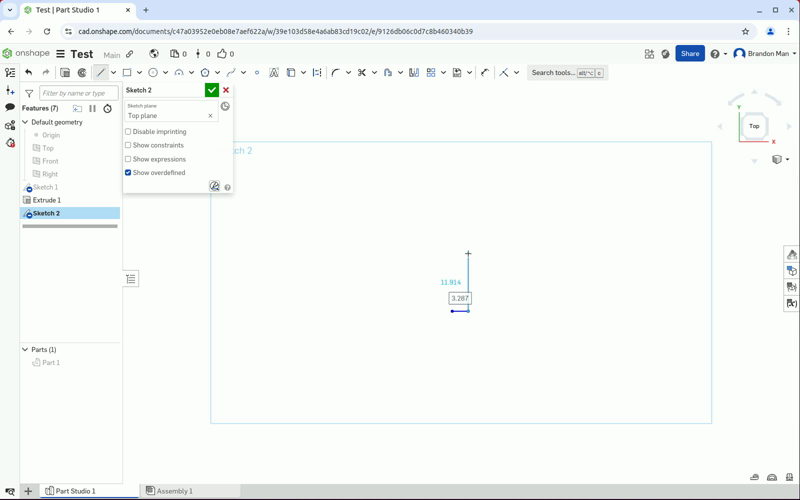
key_down(shift)
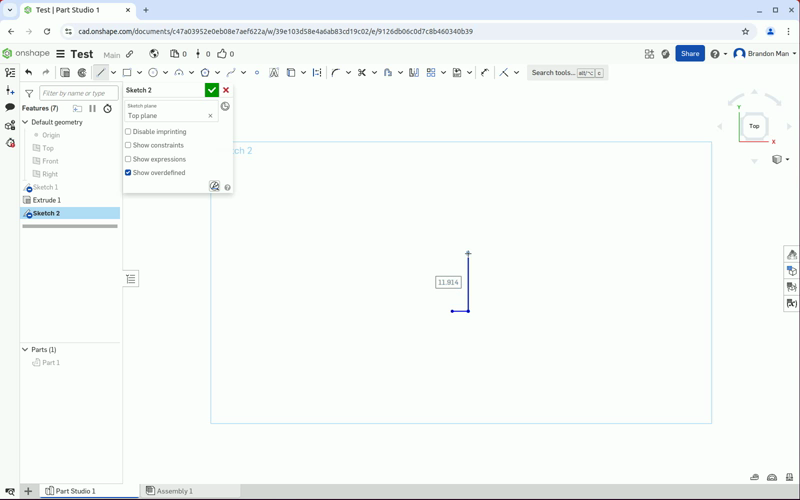
mouse_move(498, 253)
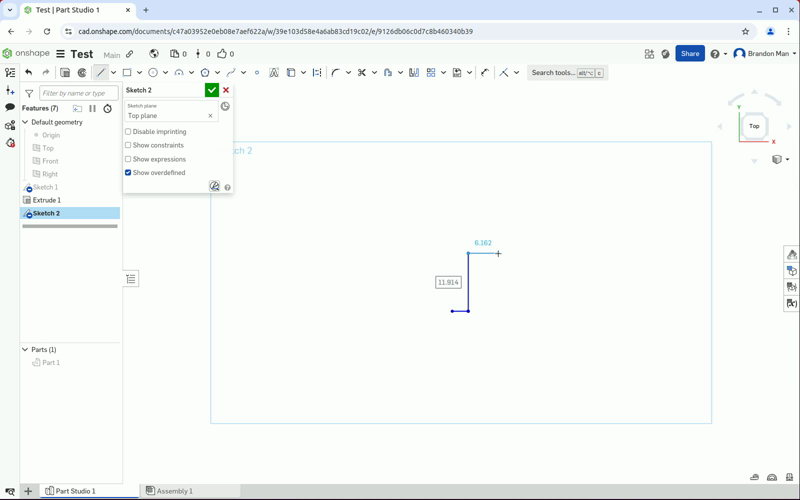
mouse_move(452, 253)
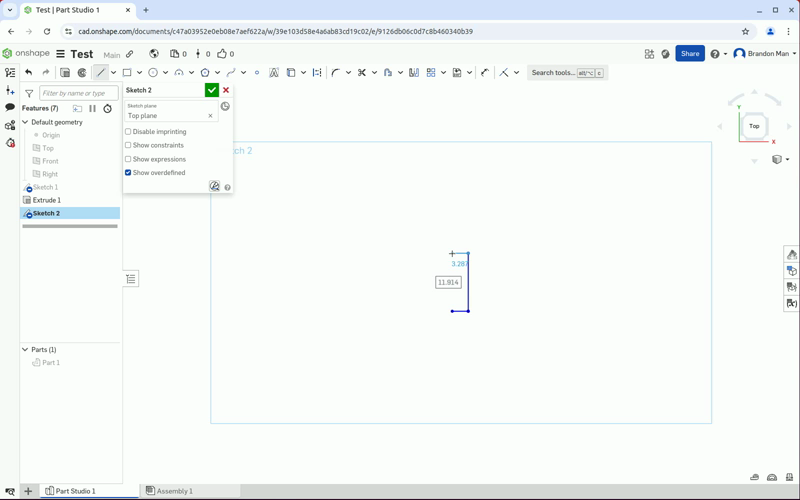
click(452, 253)
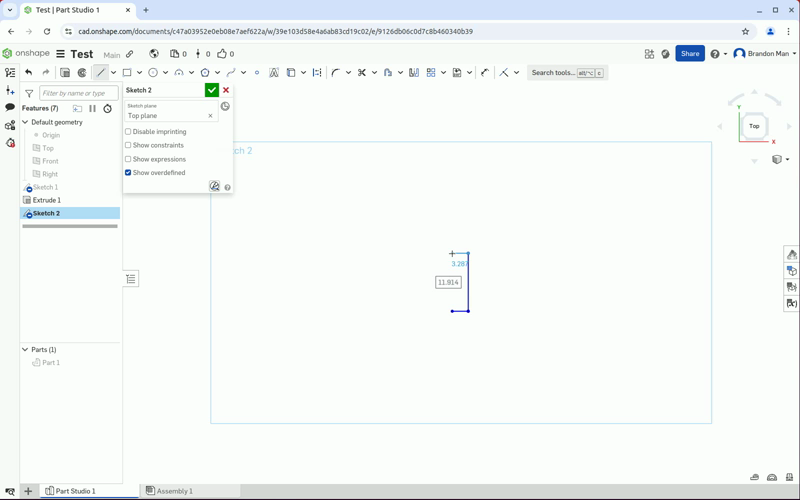
key_up(shift)
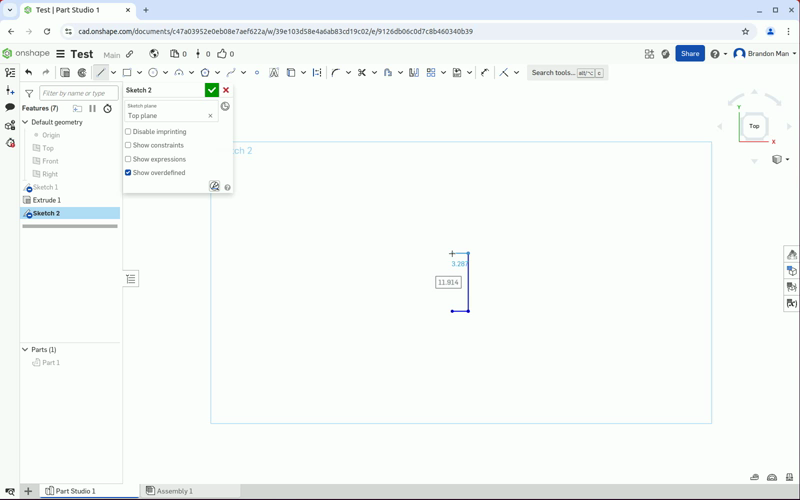
key_down(shift)
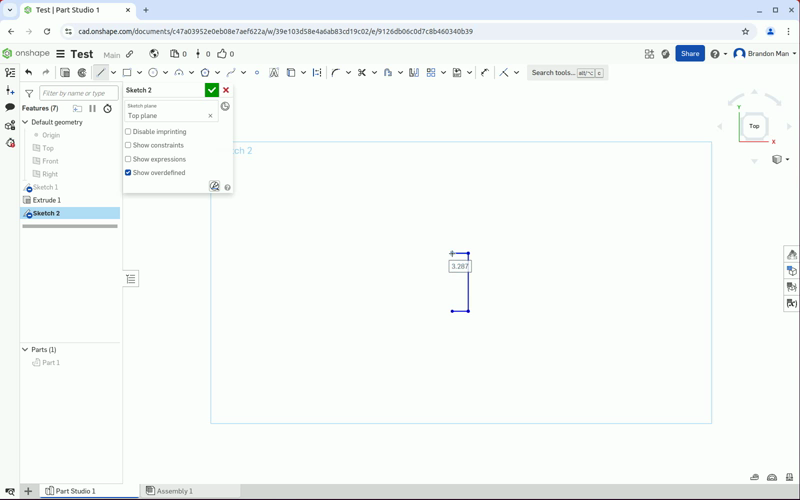
mouse_move(482, 253)
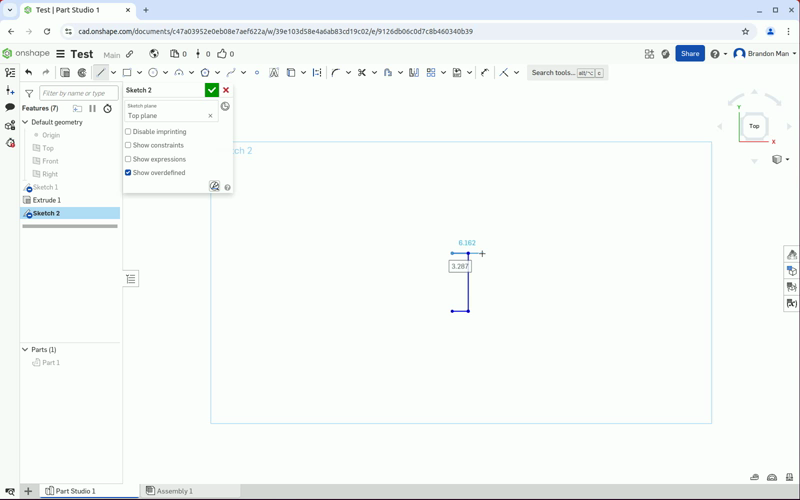
mouse_move(452, 269)
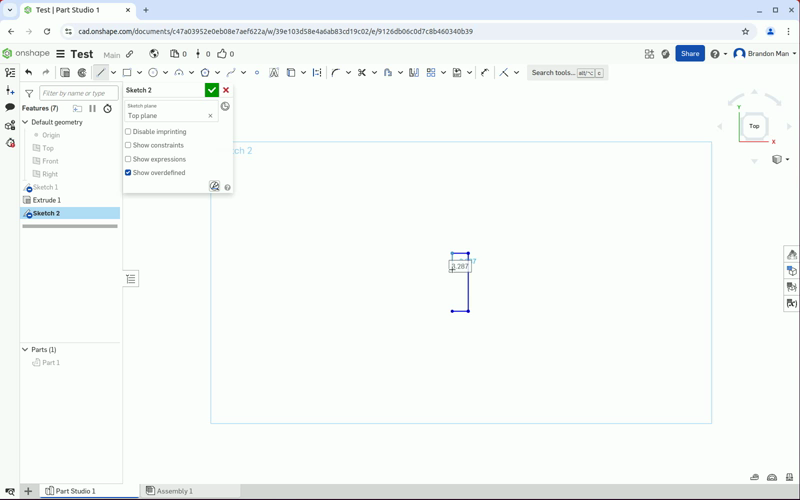
click(452, 269)
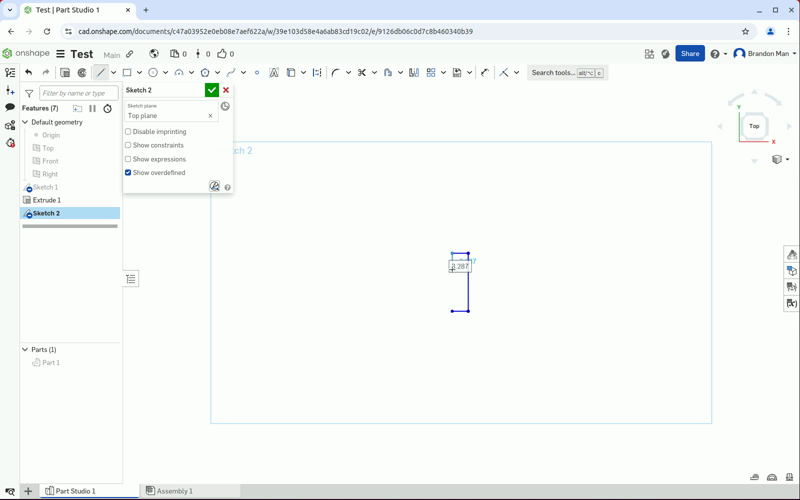
key_up(shift)
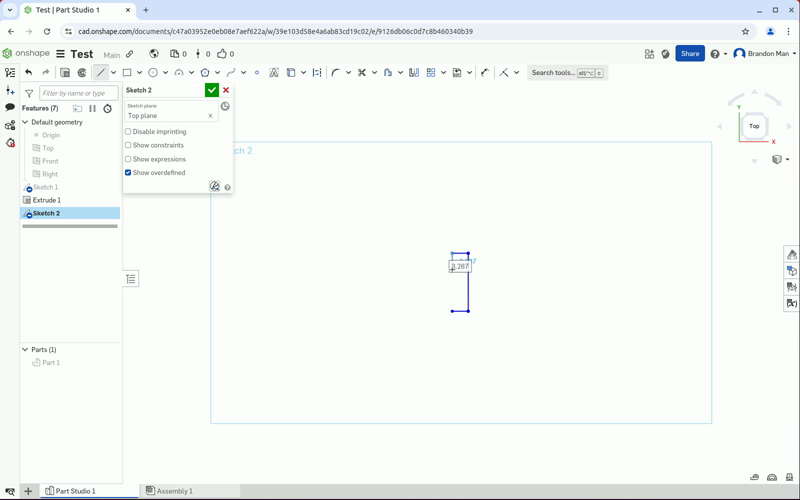
mouse_move(482, 269)
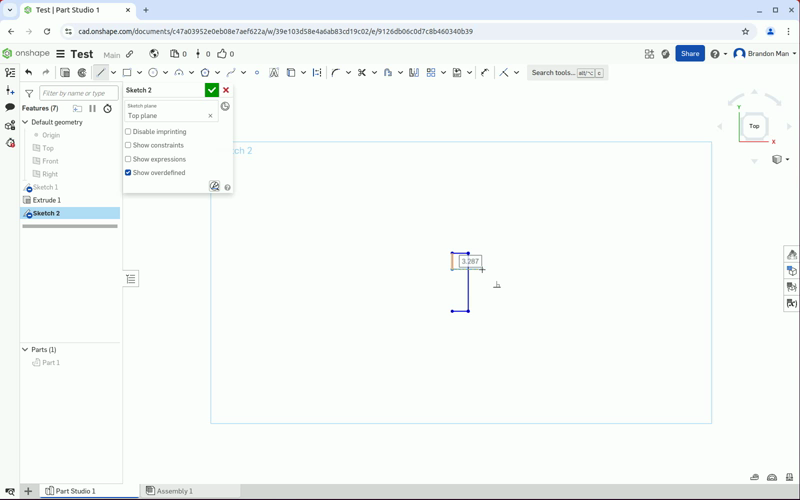
key_down(shift)
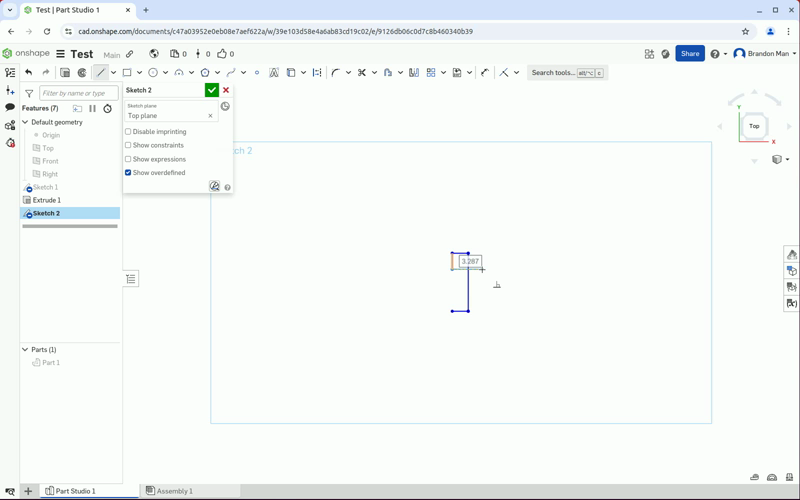
mouse_move(452, 311)
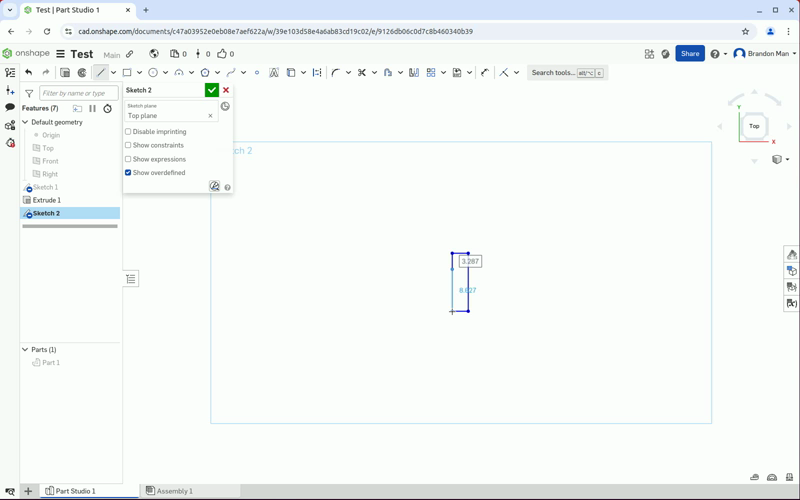
key_up(shift)
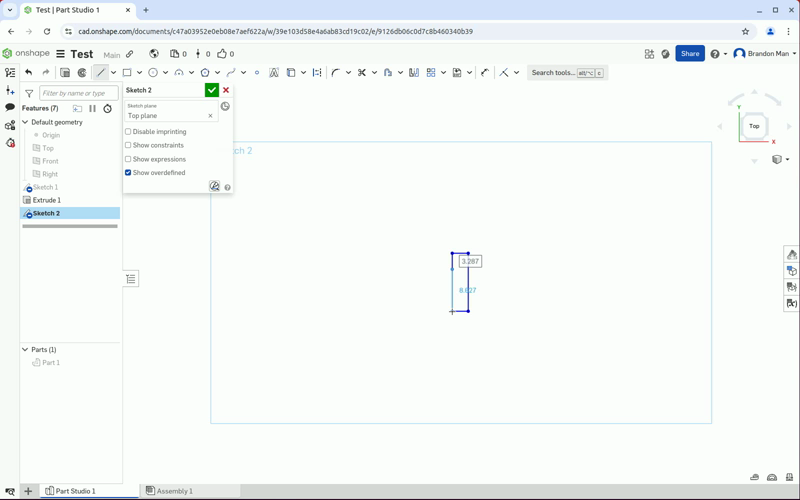
click(452, 311)
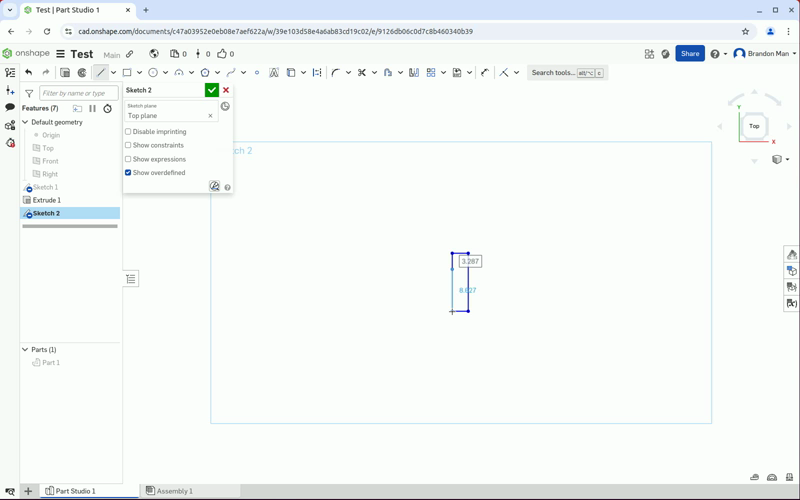
key(esc)
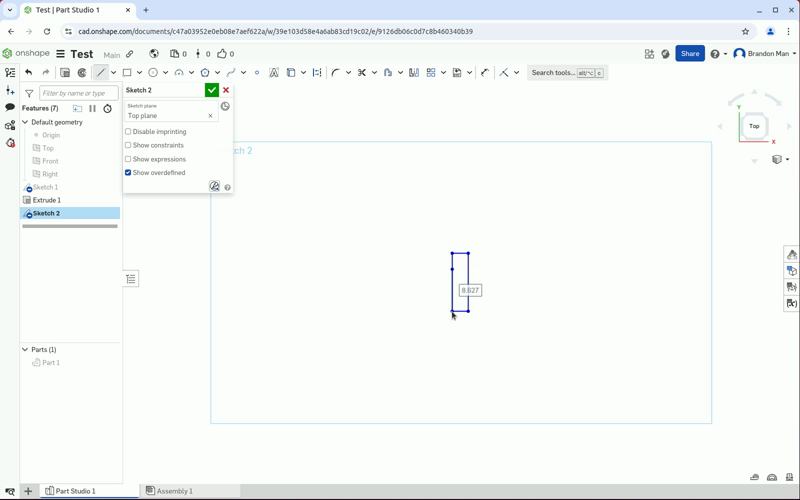
key(c)
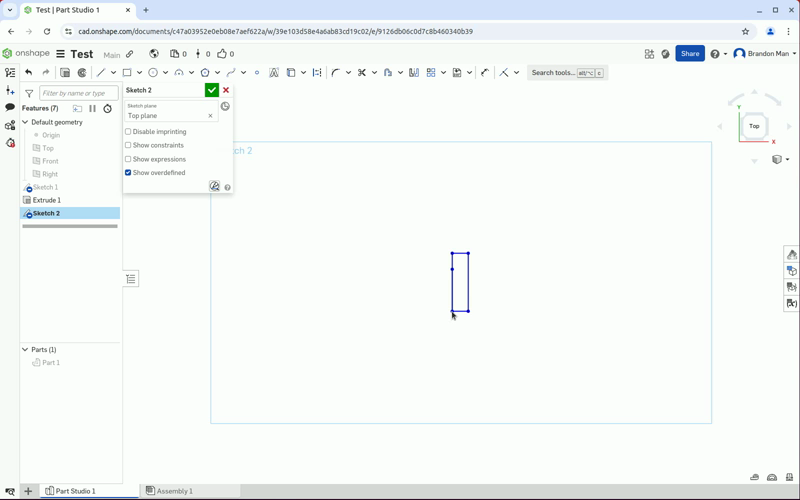
key_down(shift)
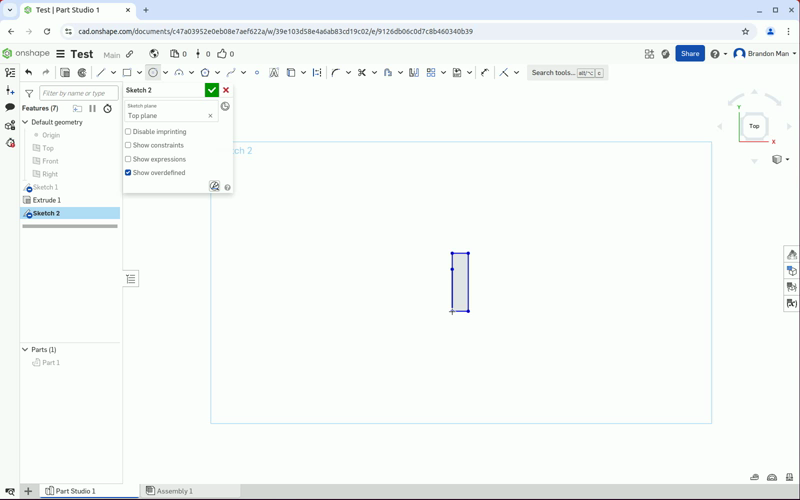
mouse_move(460, 297)
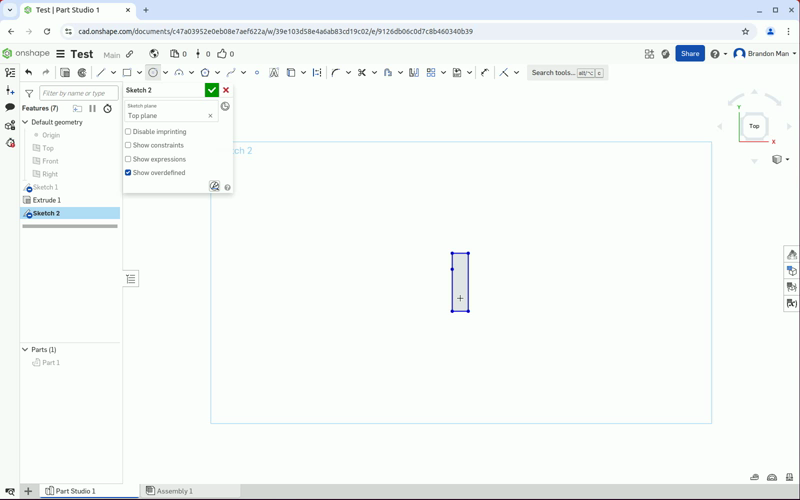
click(460, 297)
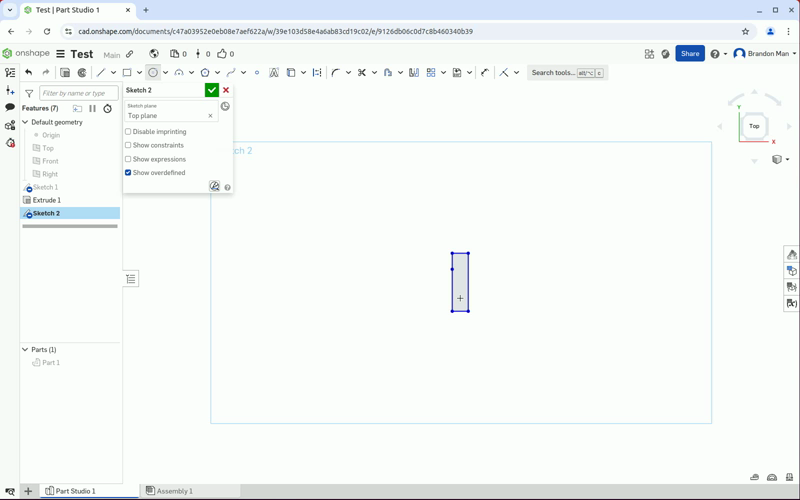
key_up(shift)
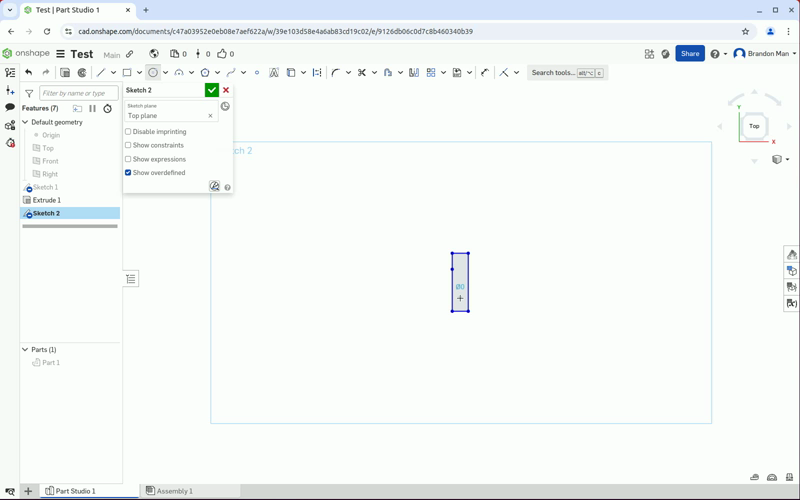
mouse_move(466, 297)
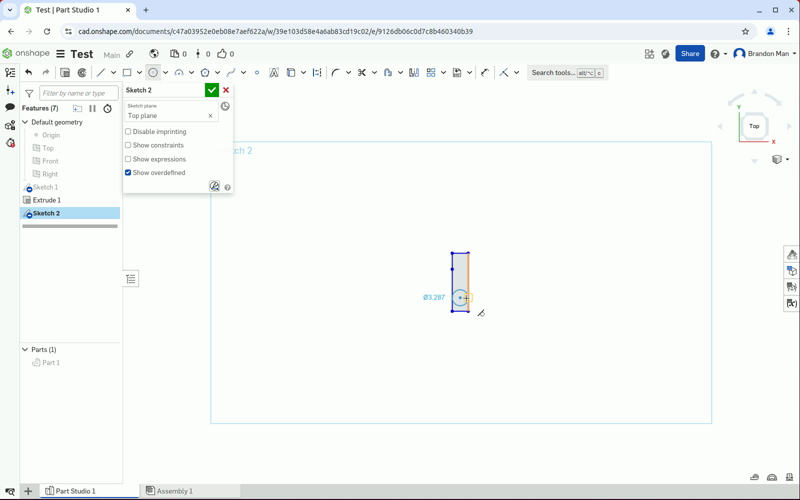
click(466, 297)
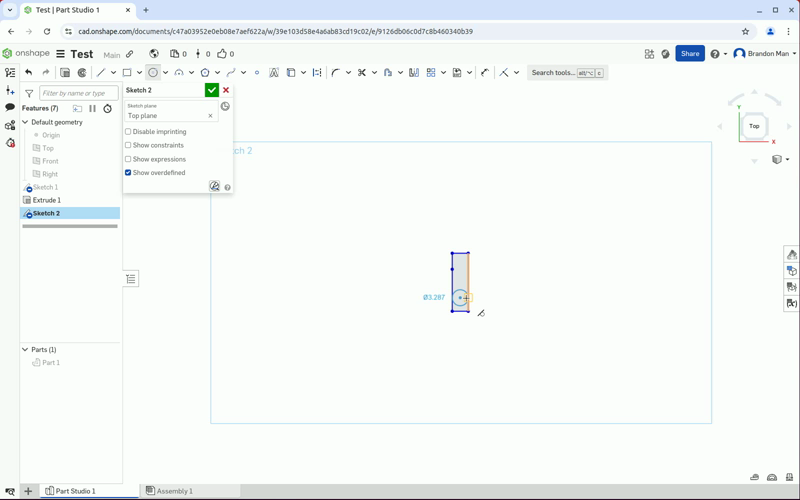
key(esc)
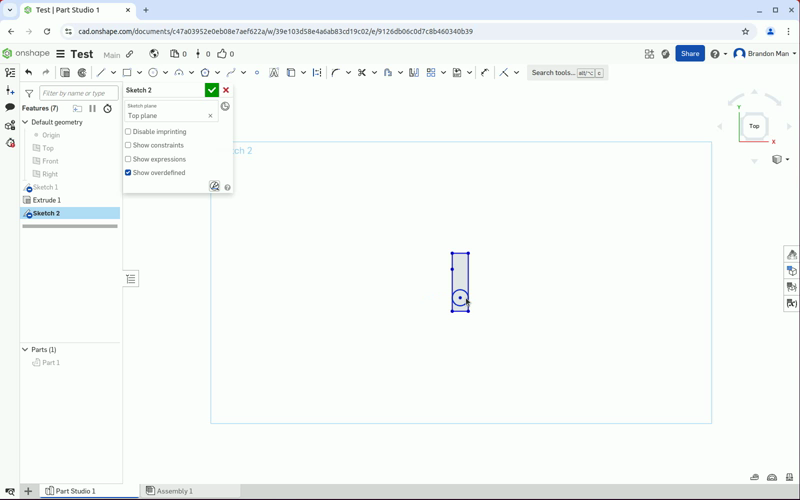
key(c)
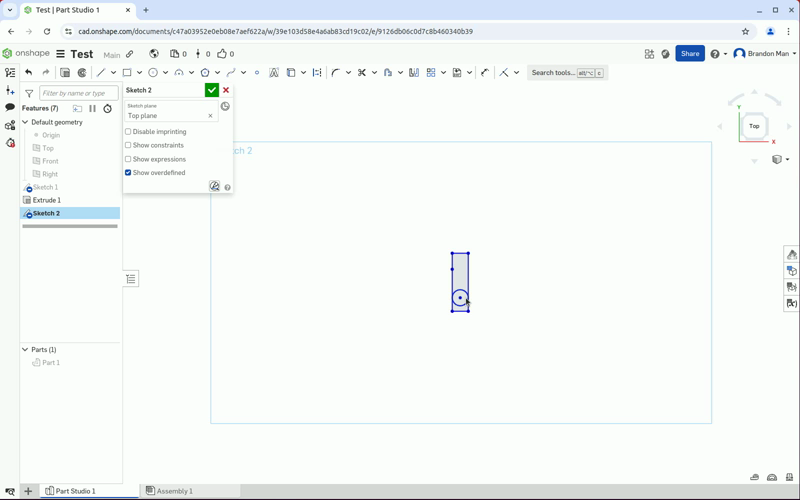
key_down(shift)
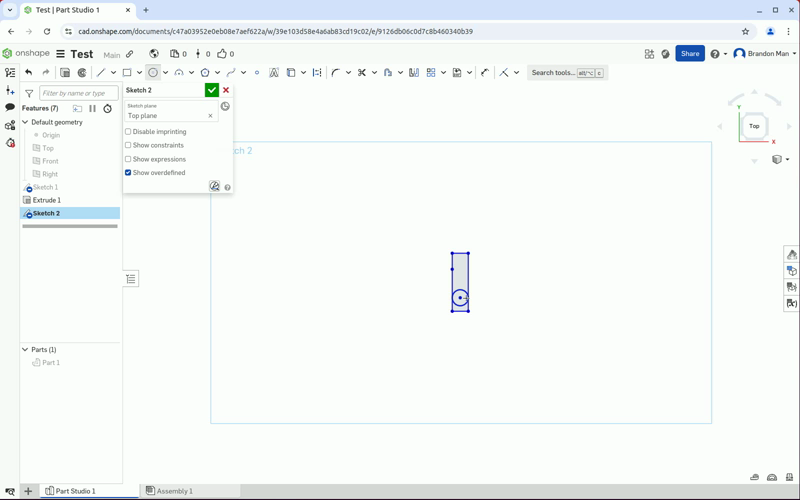
mouse_move(460, 261)
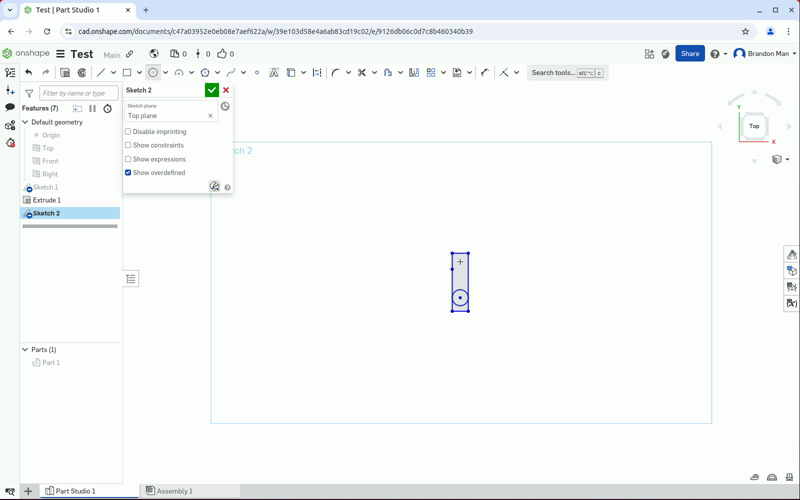
click(460, 261)
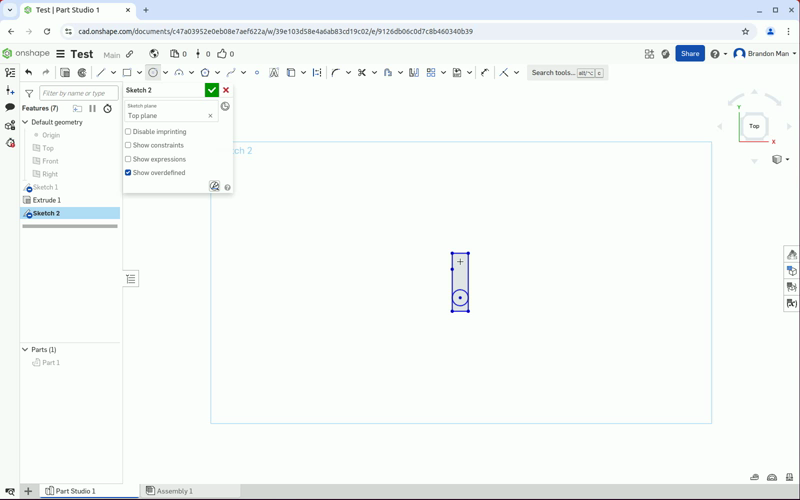
key_up(shift)
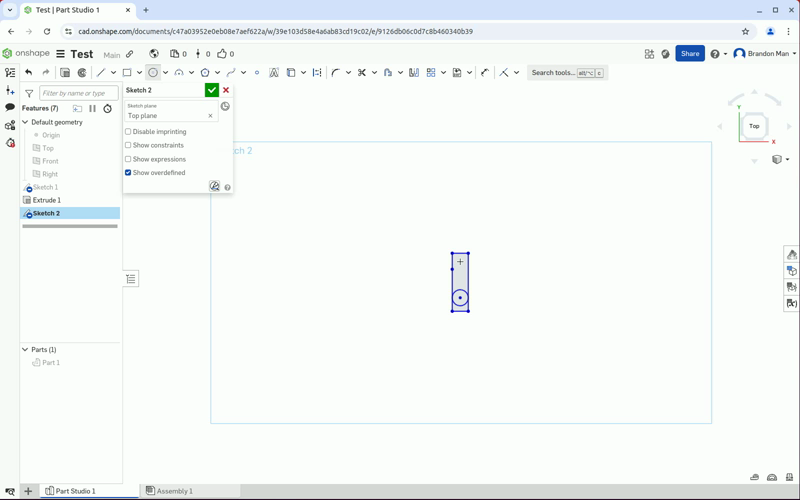
mouse_move(466, 261)
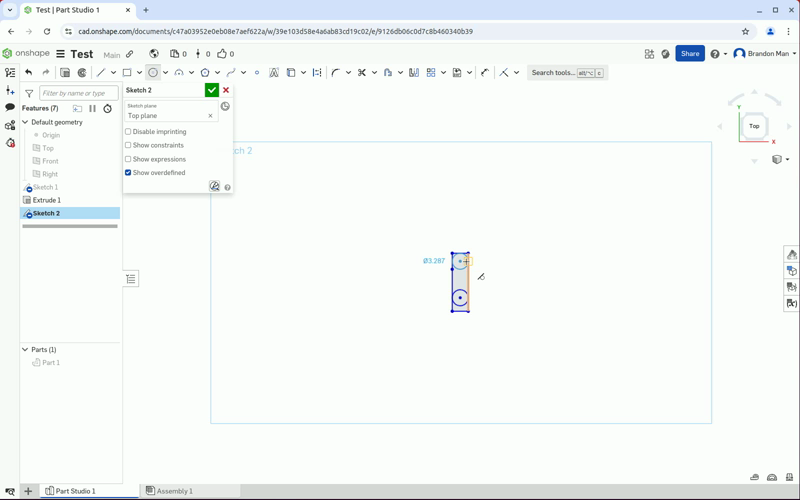
click(466, 261)
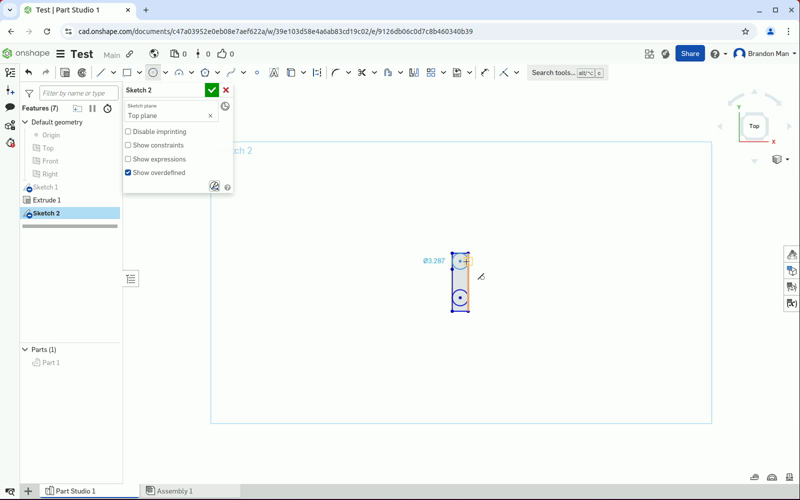
key(esc)
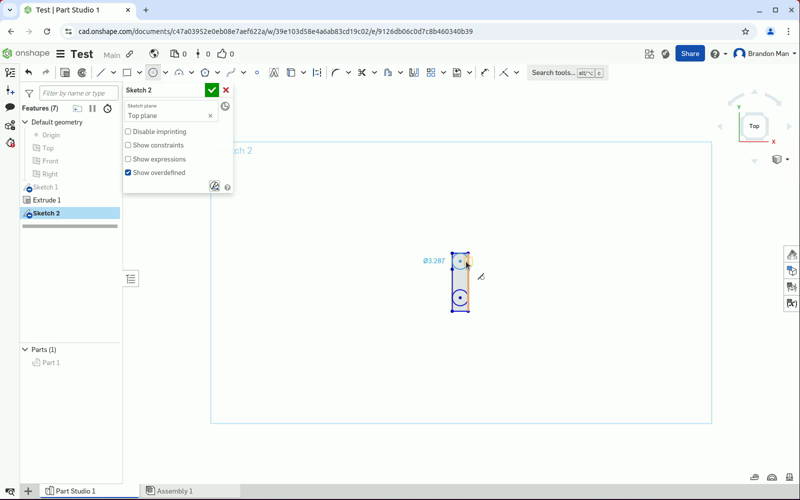
mouse_move(464, 286)
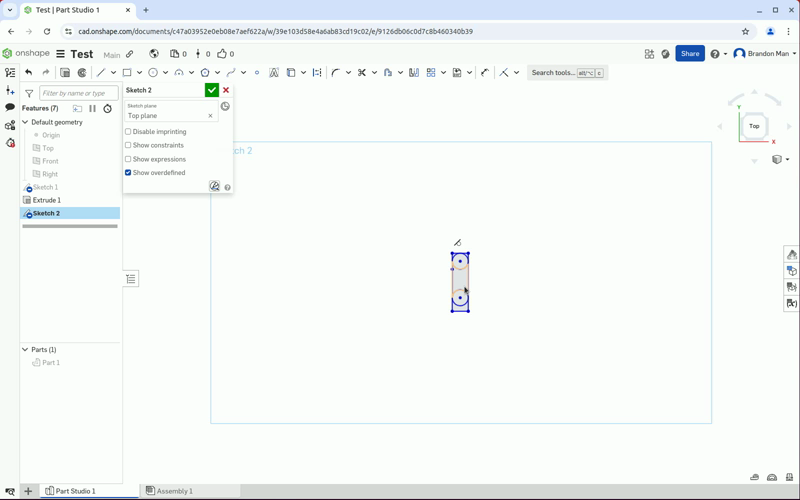
scroll(6)
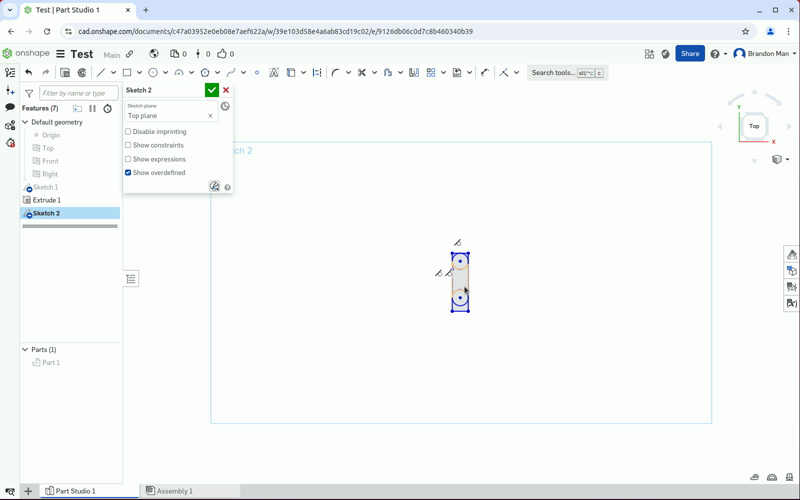
scroll(6)
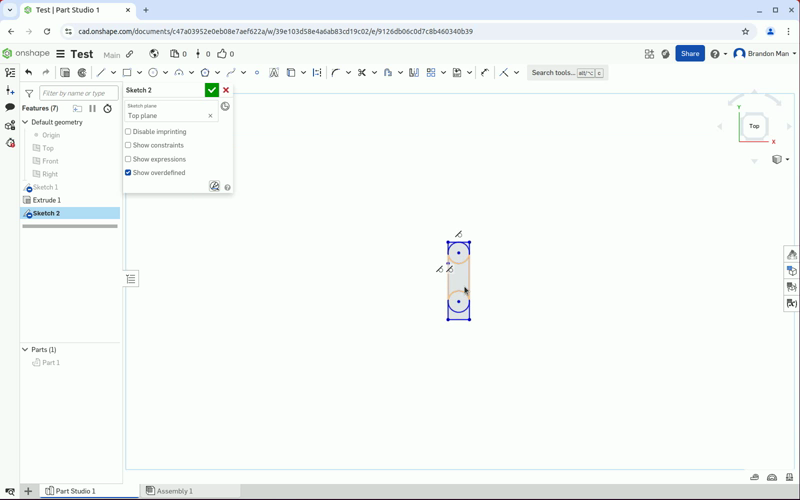
scroll(6)
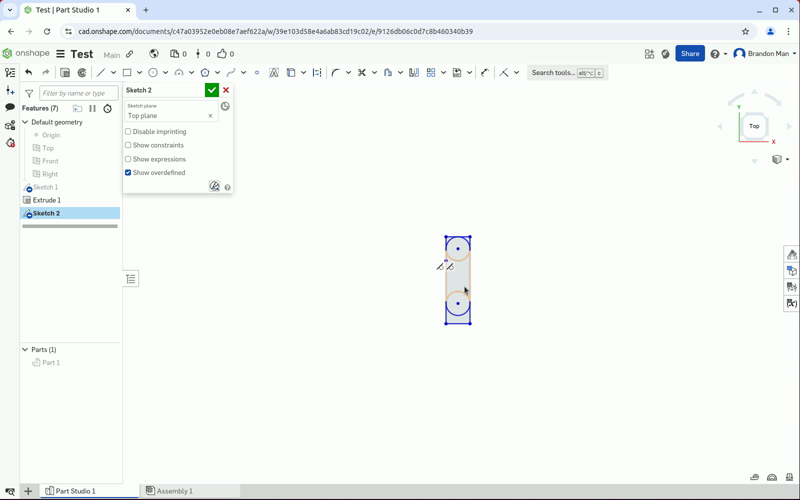
scroll(6)
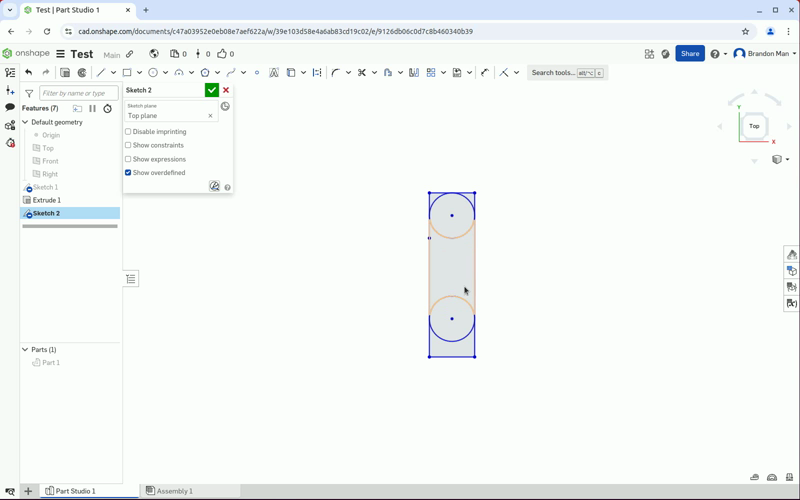
scroll(6)
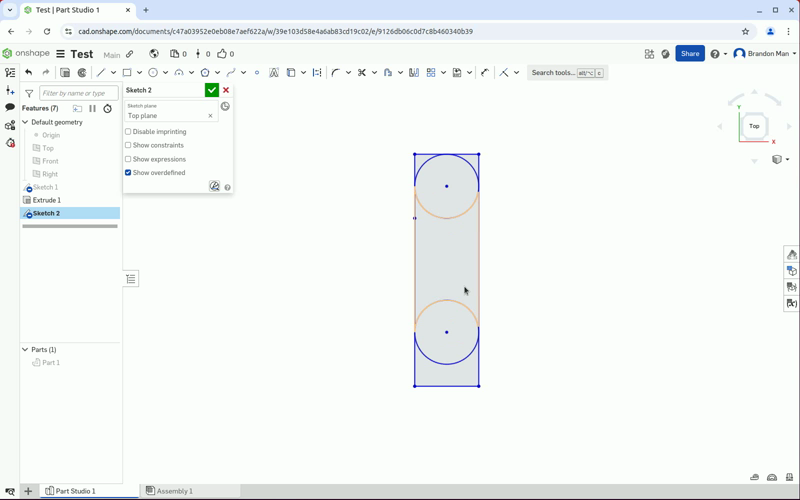
scroll(6)
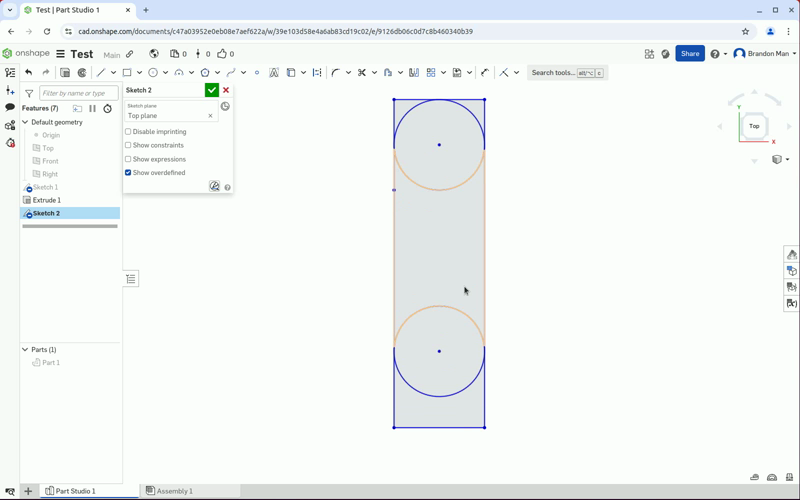
scroll(6)
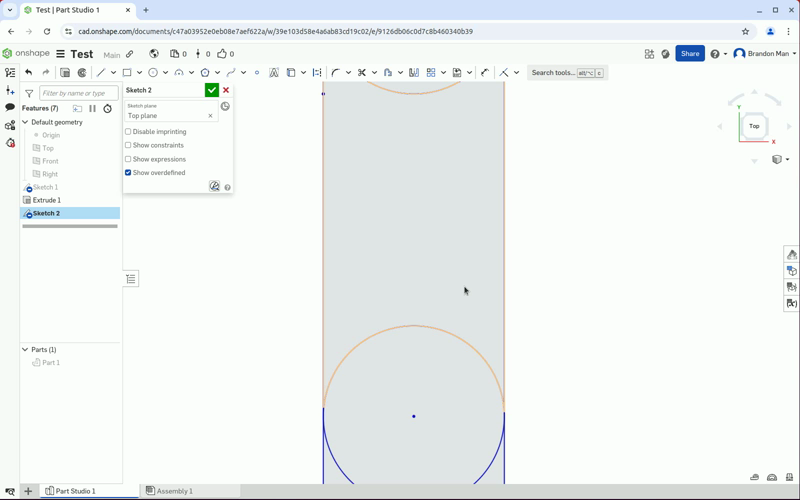
click(464, 286)
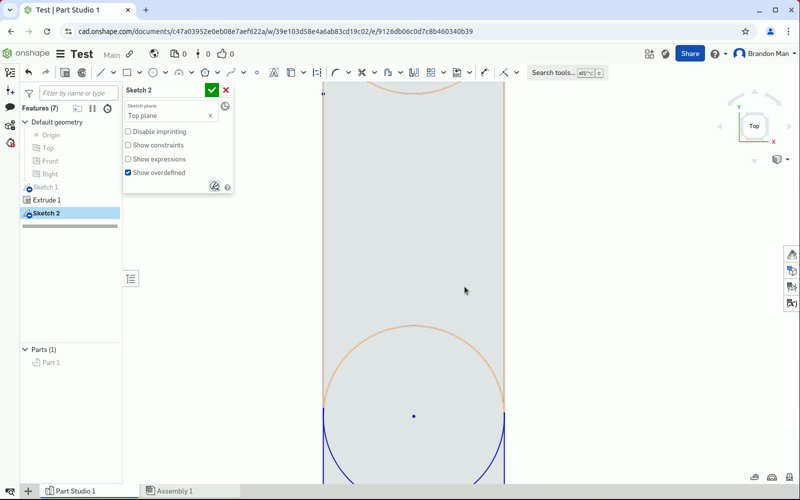
scroll(-6)
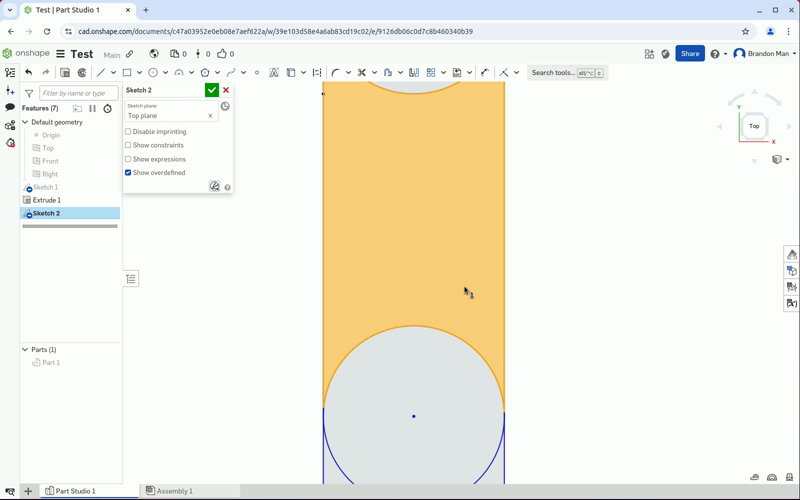
scroll(-6)
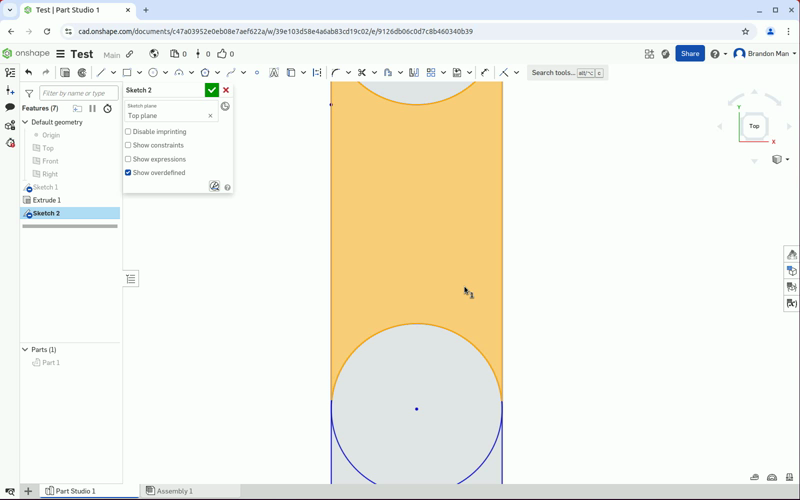
scroll(-6)
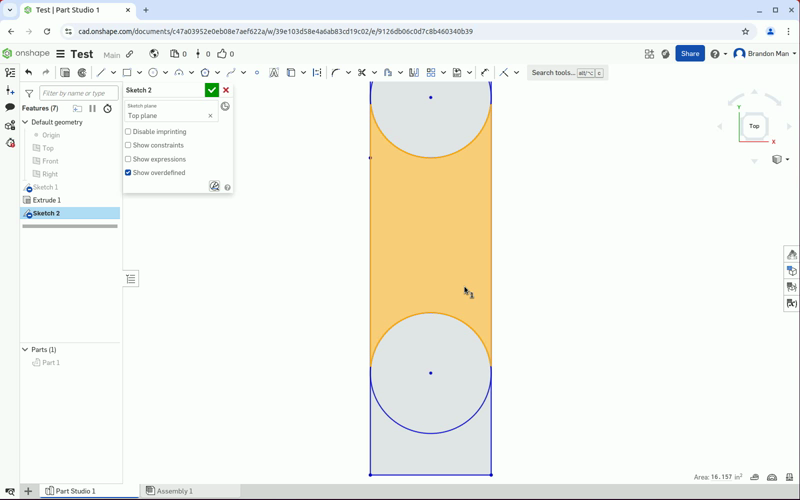
scroll(-6)
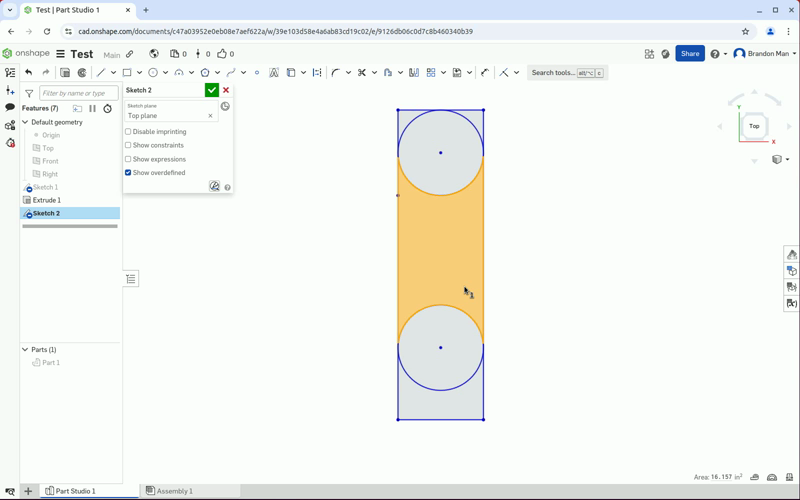
scroll(-6)
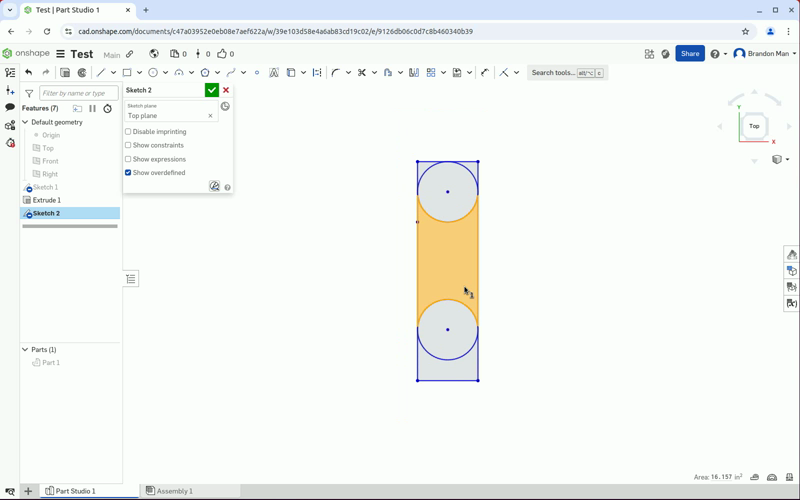
scroll(-6)
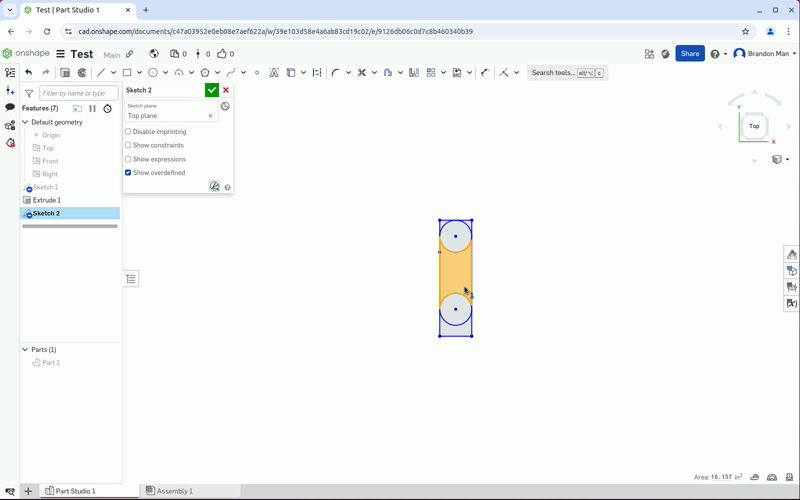
scroll(-6)
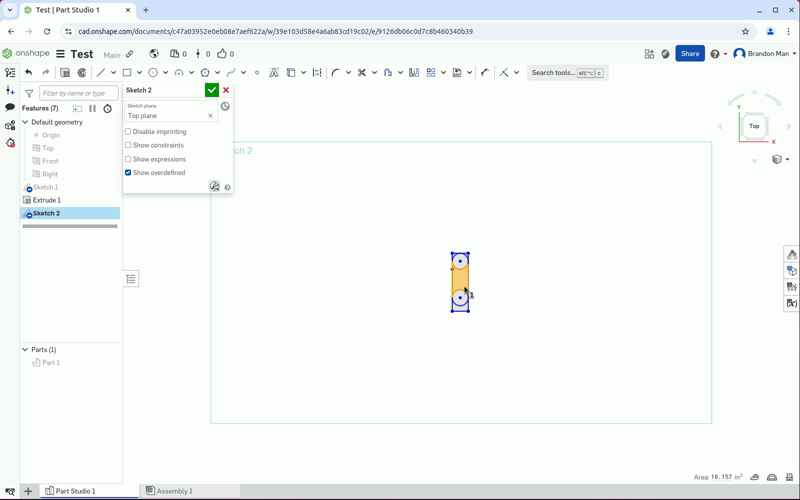
mouse_move(73, 352)
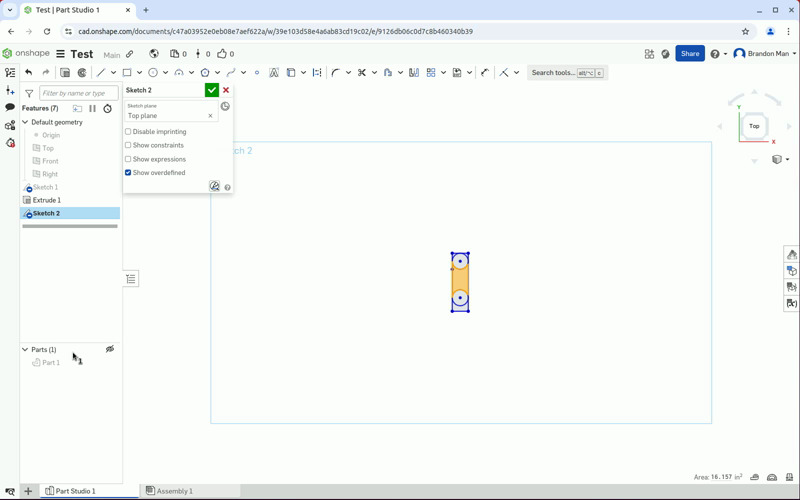
key(shift+y)
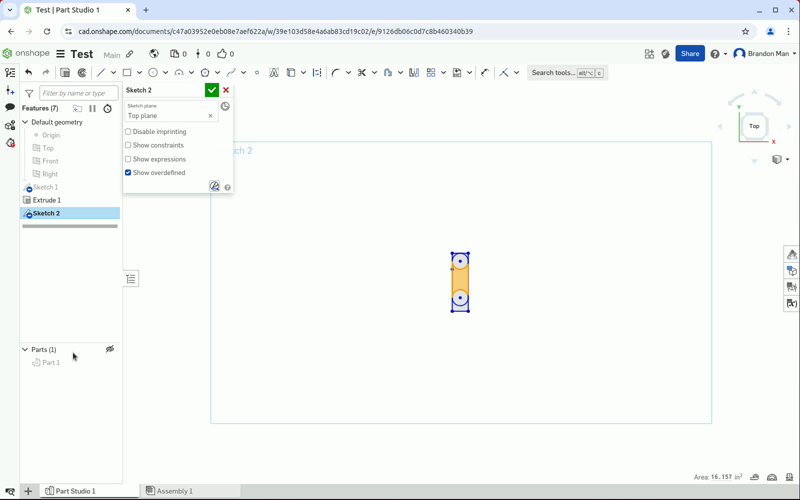
key(shift+e)
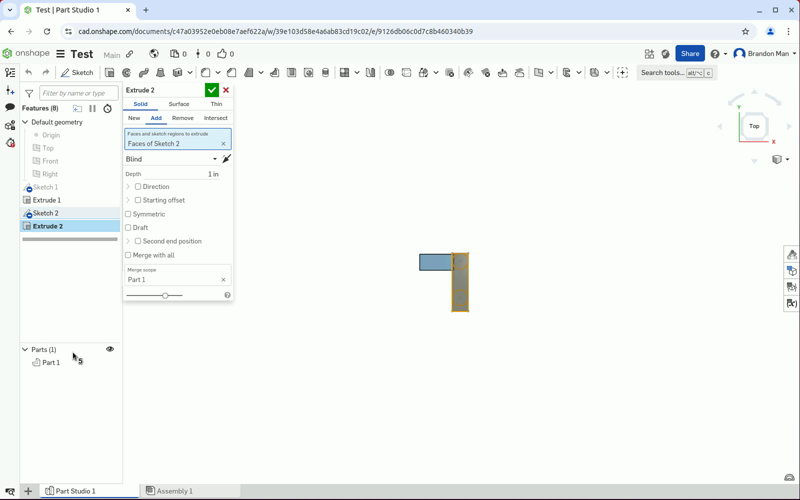
mouse_move(143, 106)
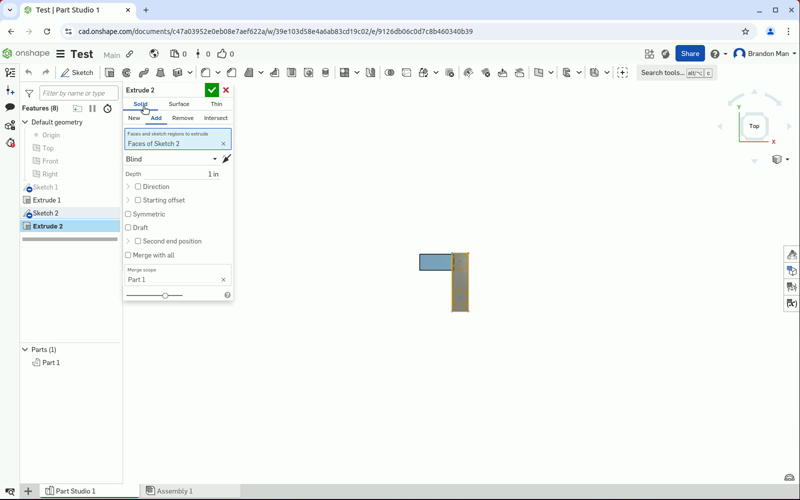
click(143, 106)
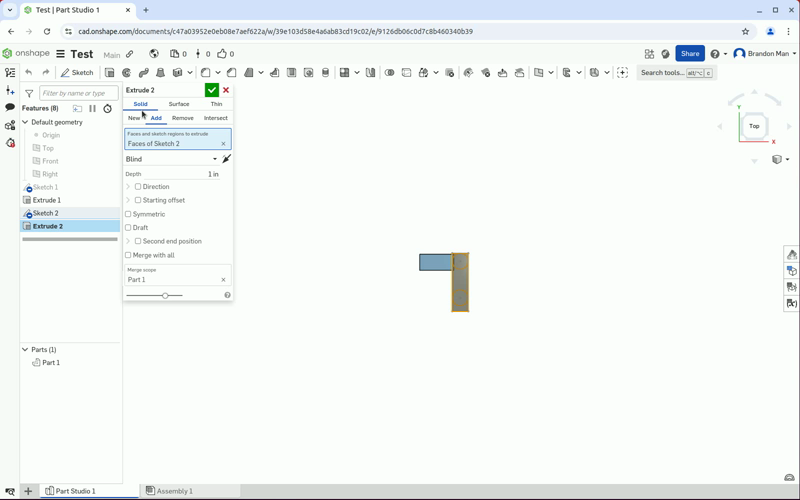
mouse_move(137, 120)
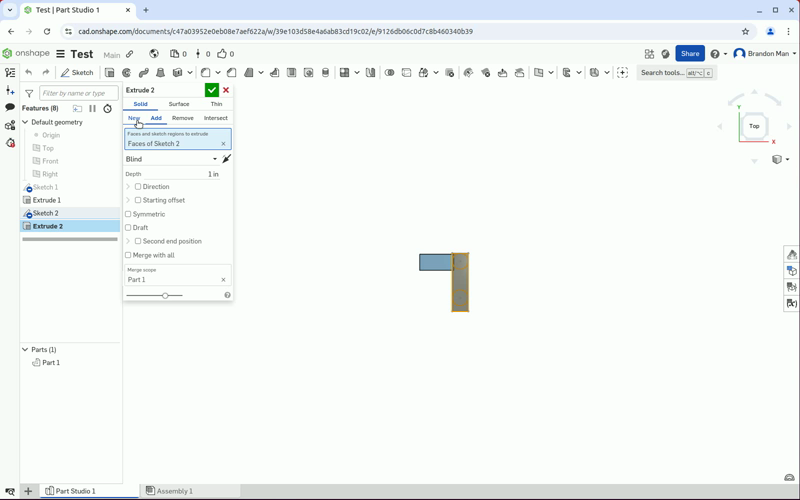
click(137, 120)
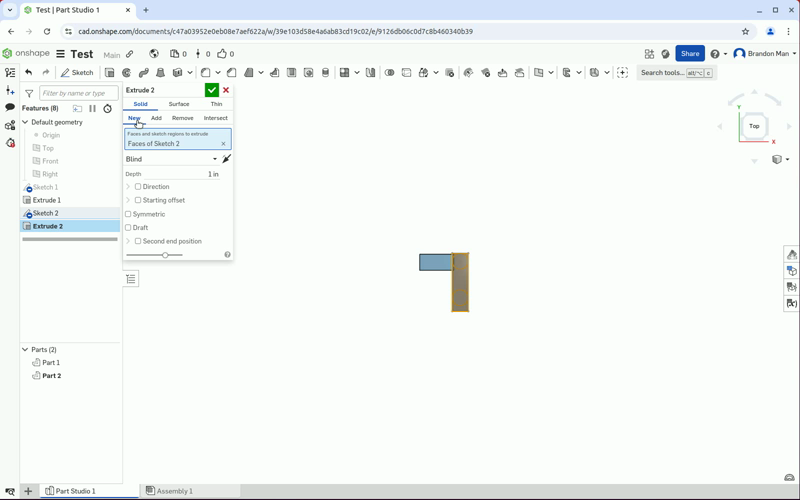
key(tab, 4)
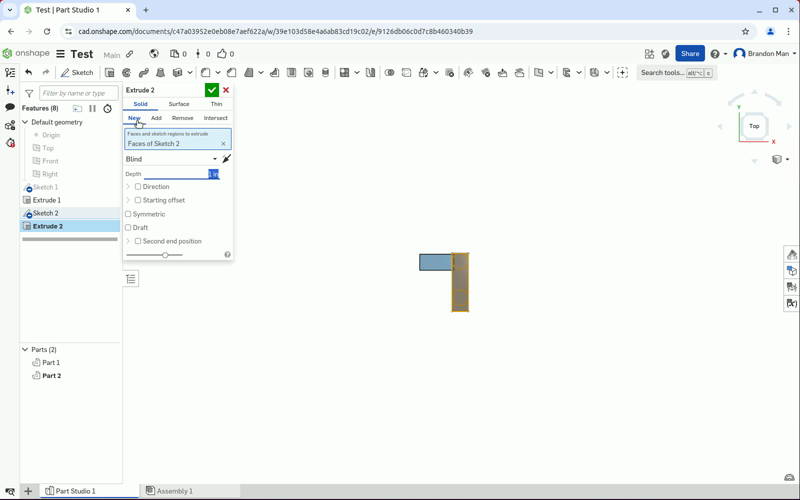
text(2.889)
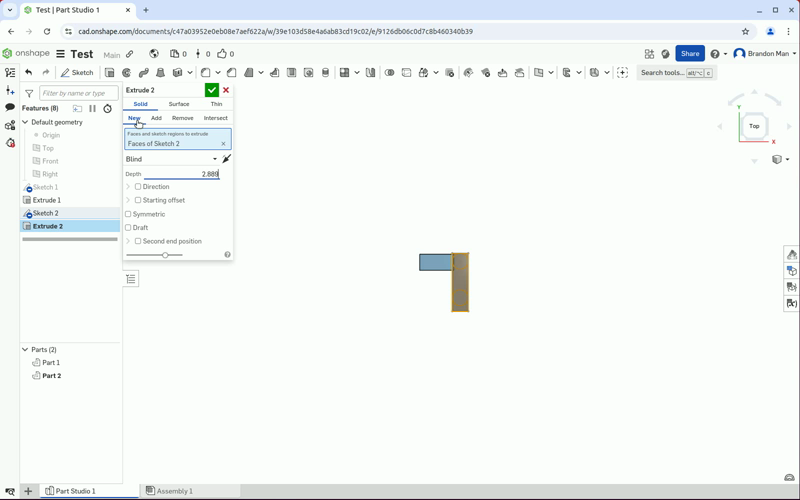
key(enter)
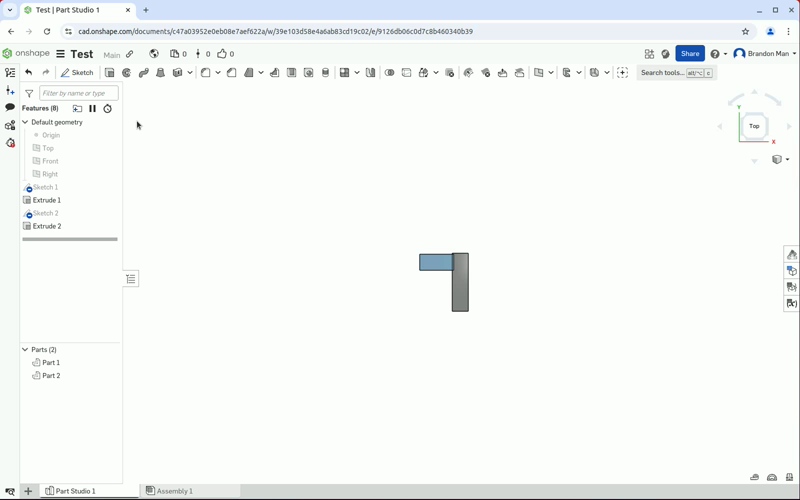
key(shift+h)
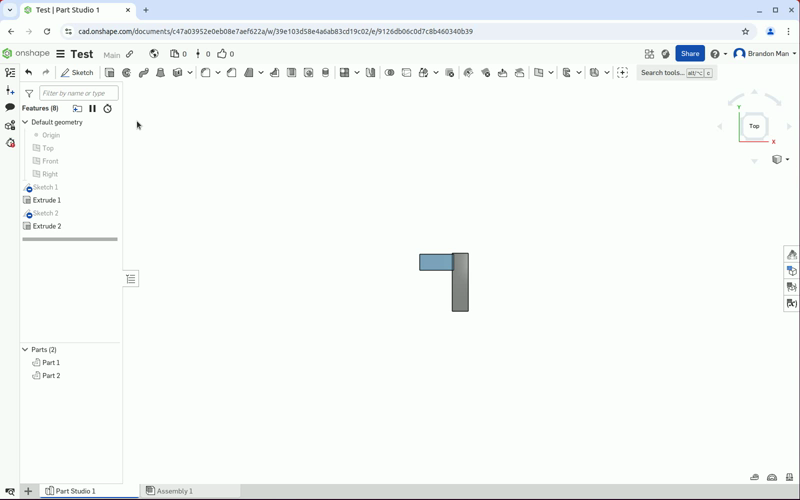
key(shift+h)
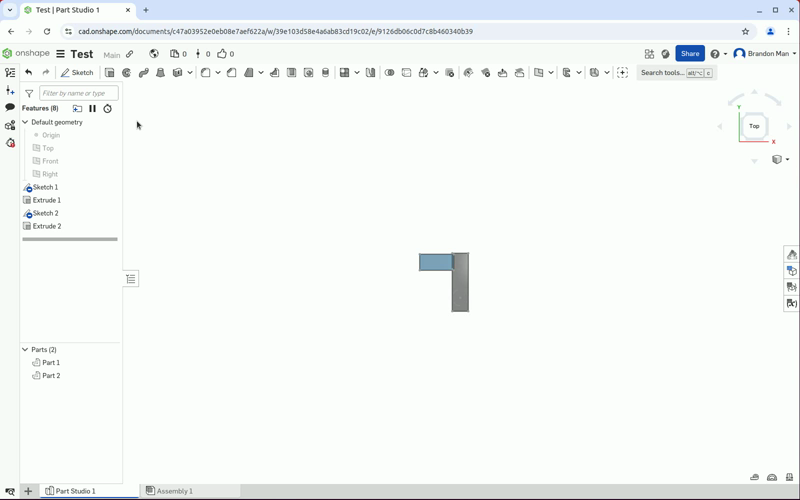
key(shift+7)
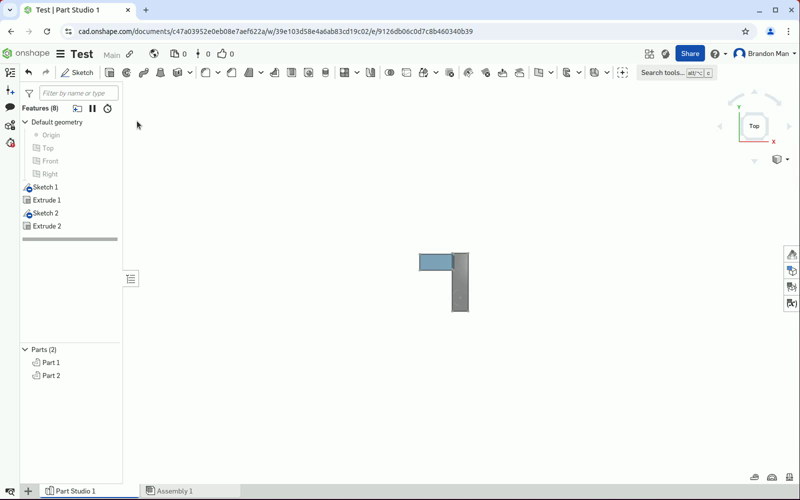
key(up, 3)
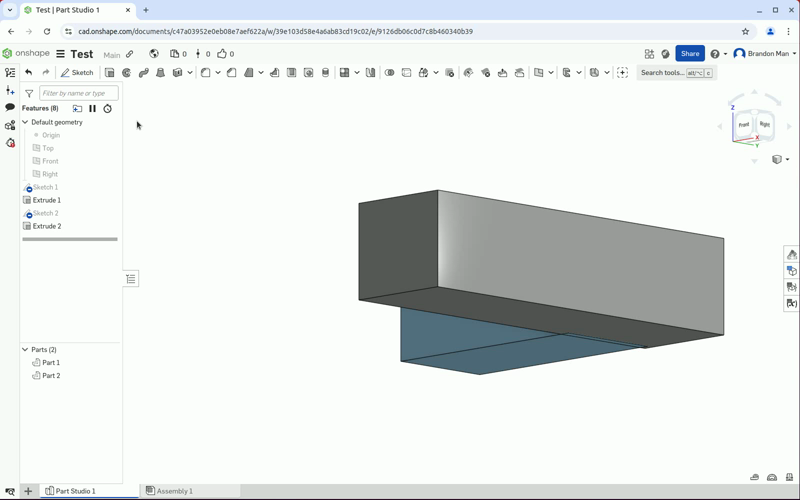
key(left, 3)
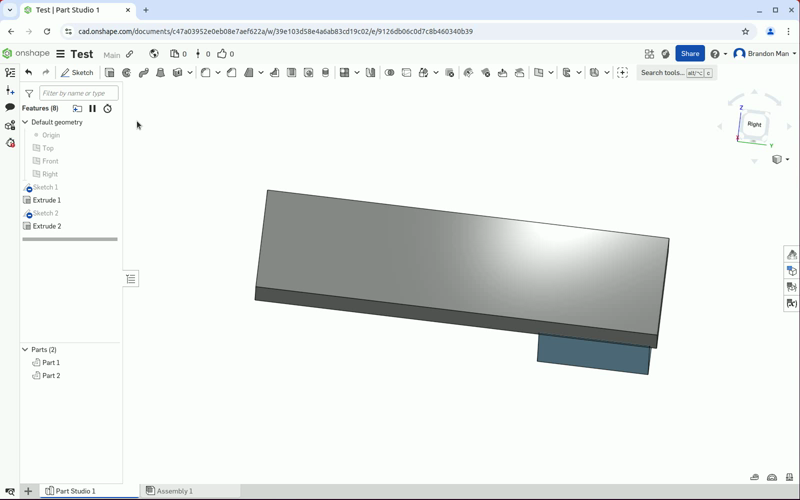
key(right, 3)
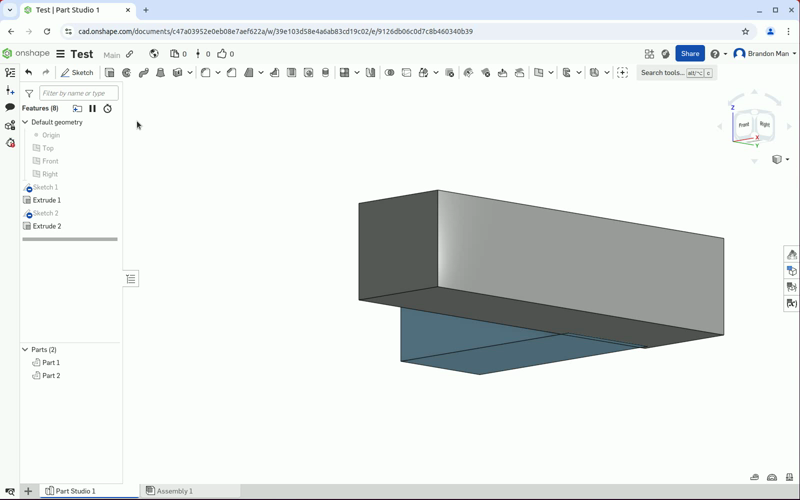
key(down, 3)
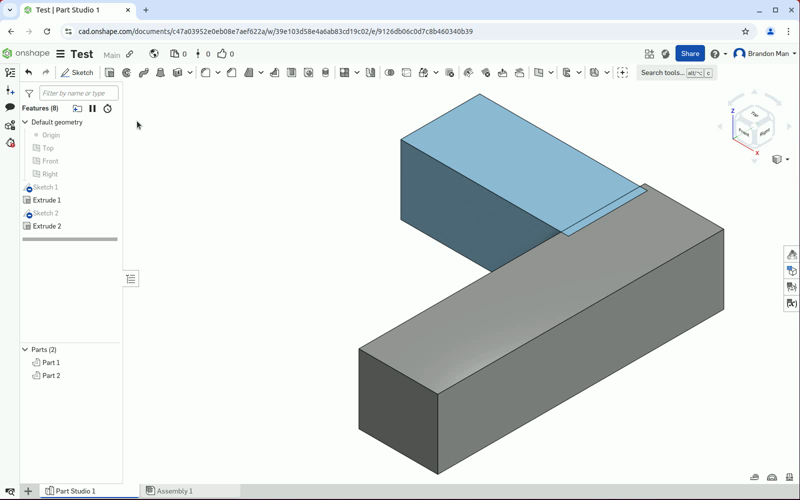
mouse_move(73, 189)
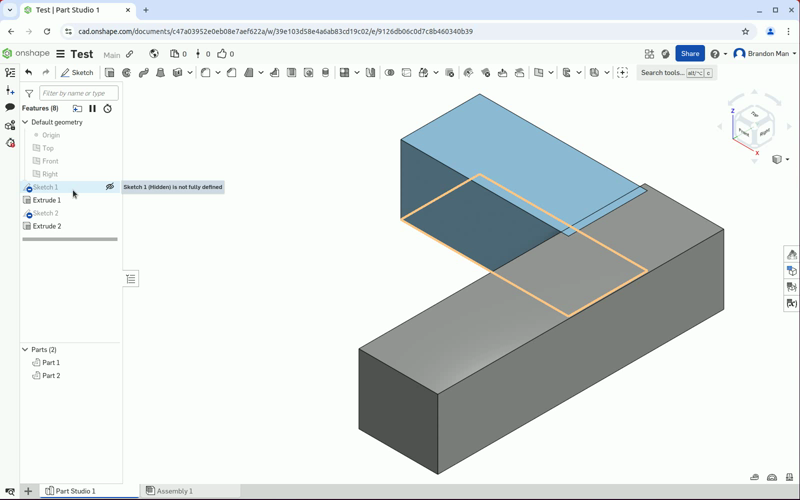
click(73, 189)